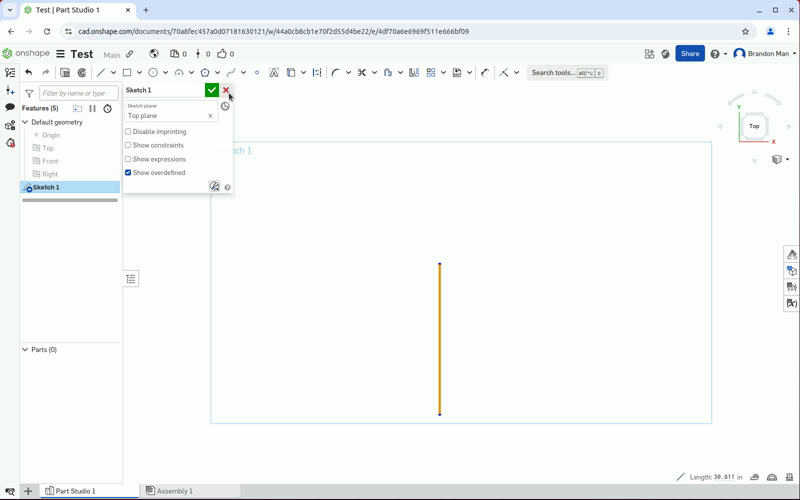
key(shift+h)
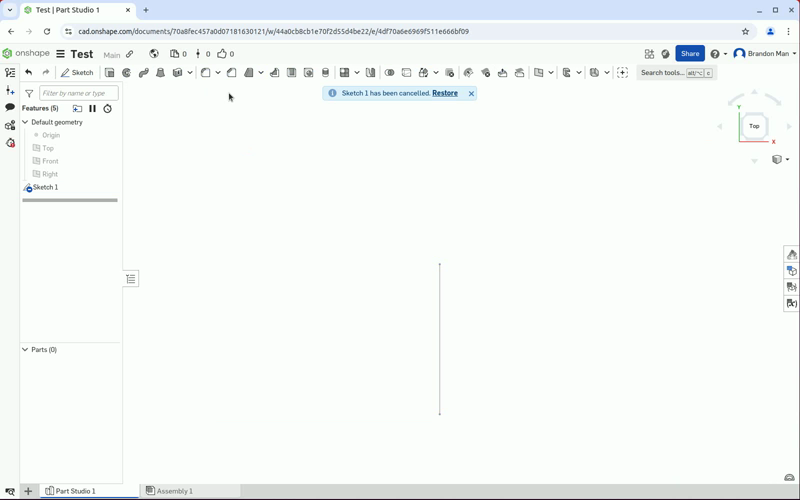
key(shift+s)
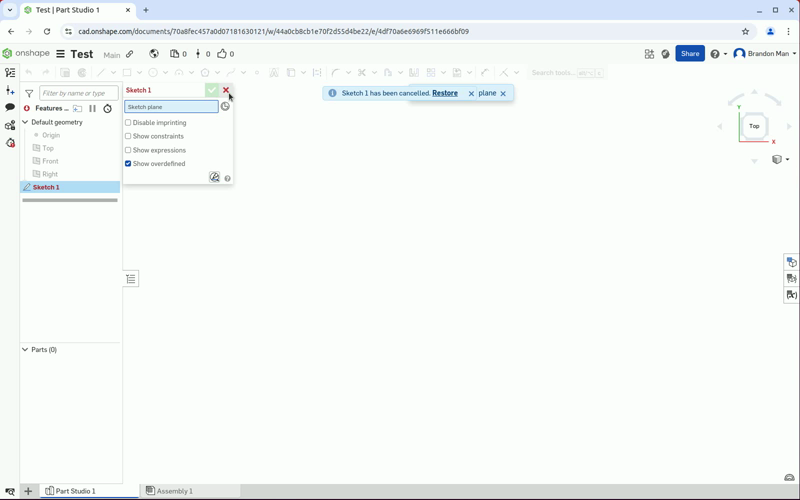
mouse_move(73, 150)
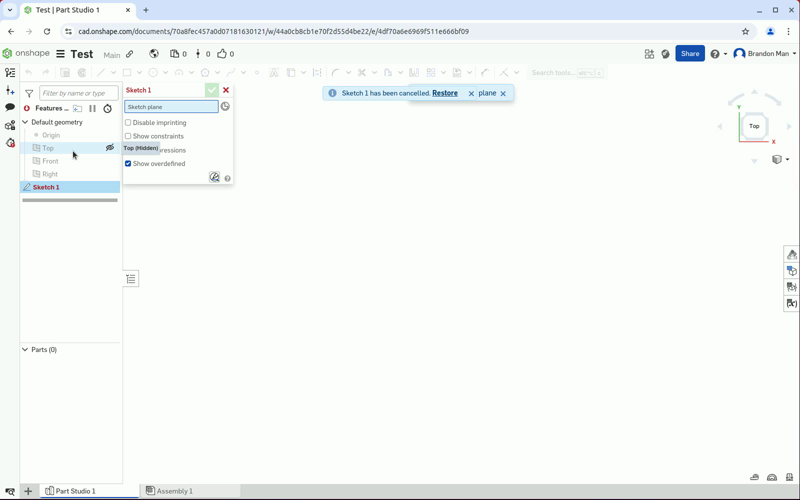
click(73, 150)
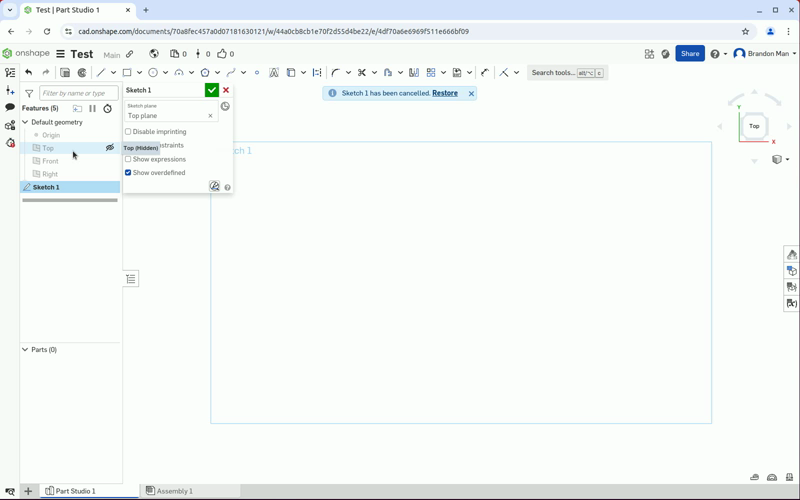
mouse_move(73, 352)
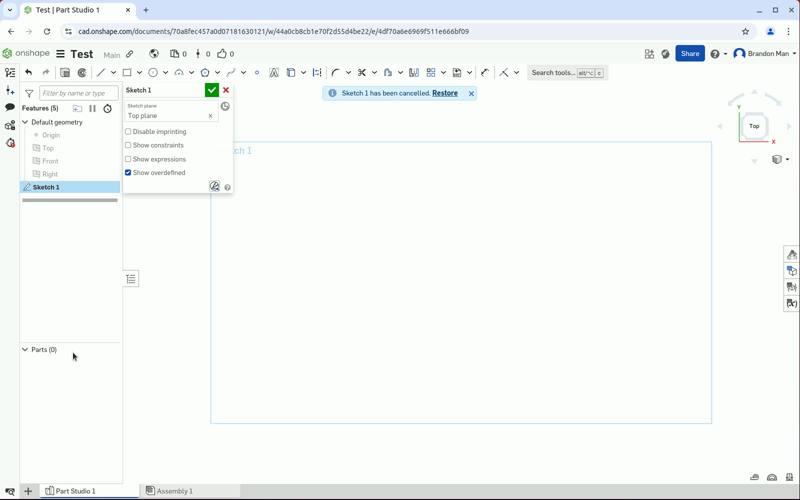
key(y)
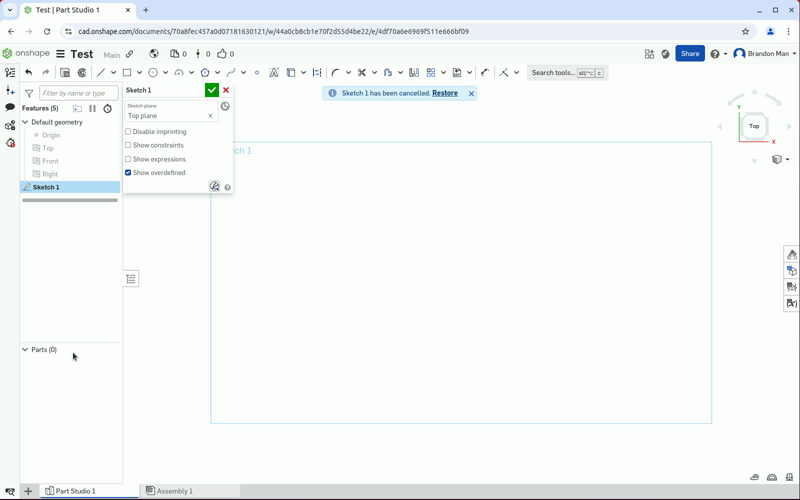
key(c)
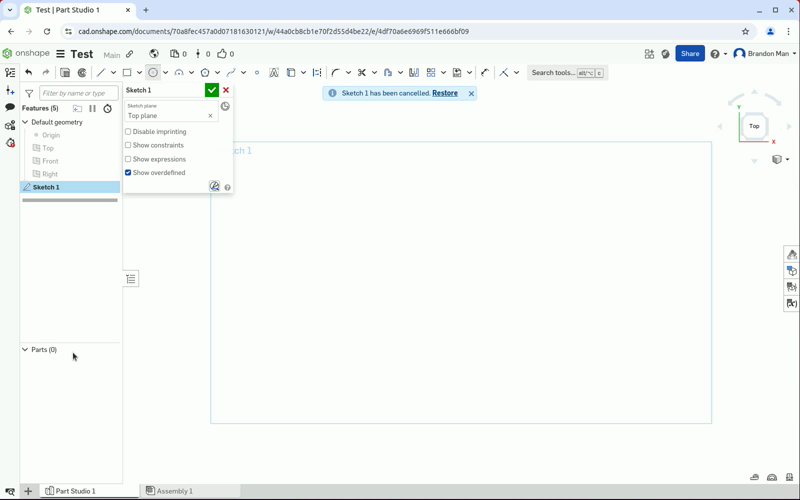
key_down(shift)
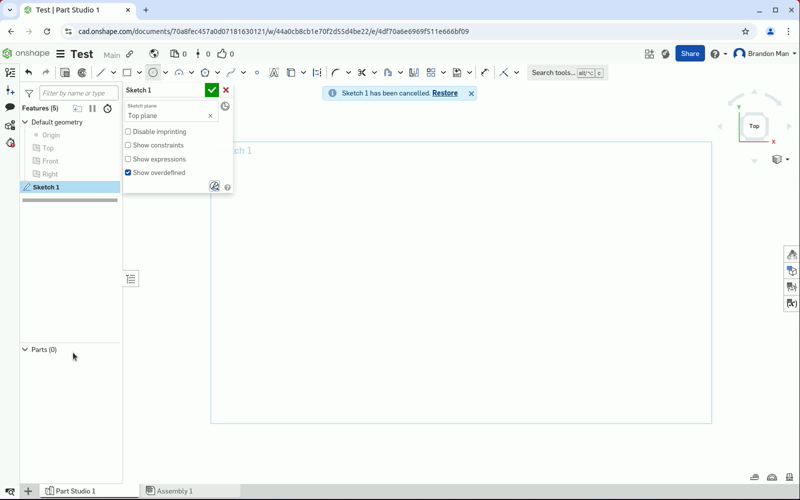
mouse_move(461, 282)
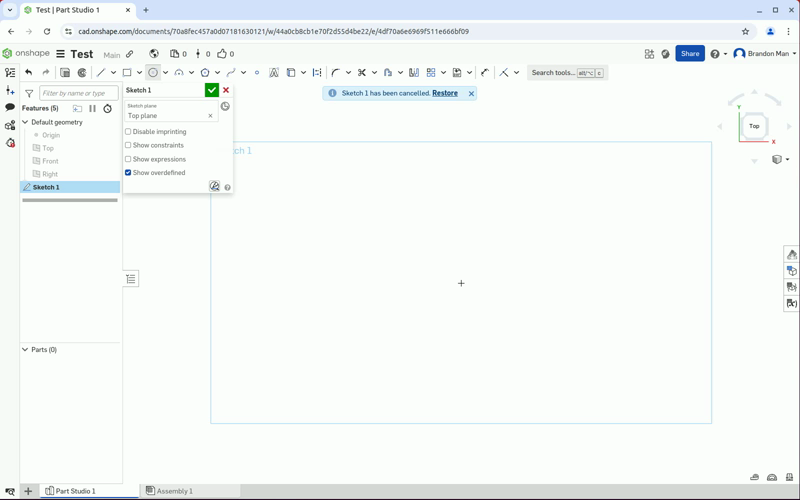
click(461, 282)
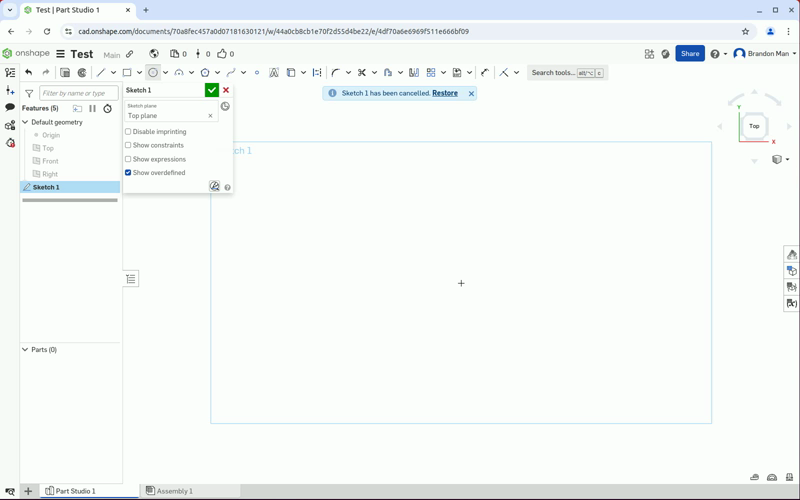
key_up(shift)
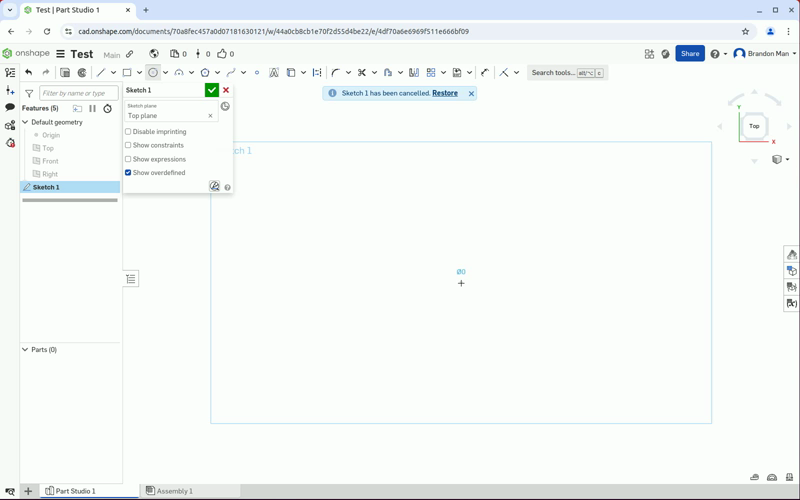
mouse_move(518, 282)
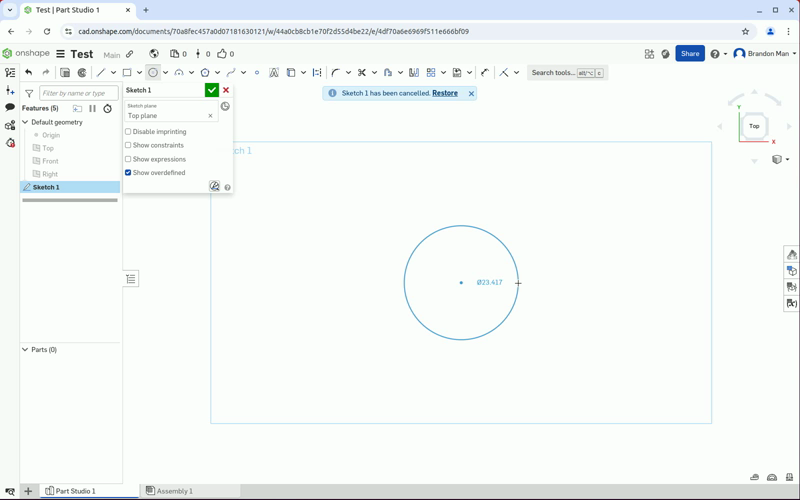
click(518, 282)
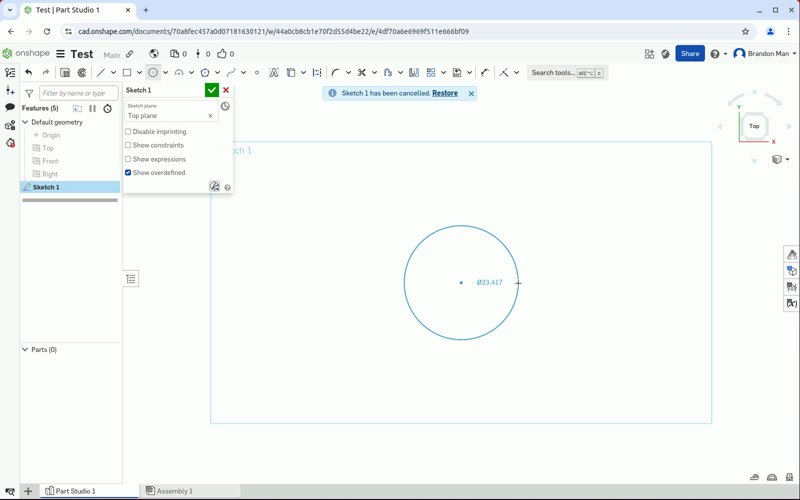
key(esc)
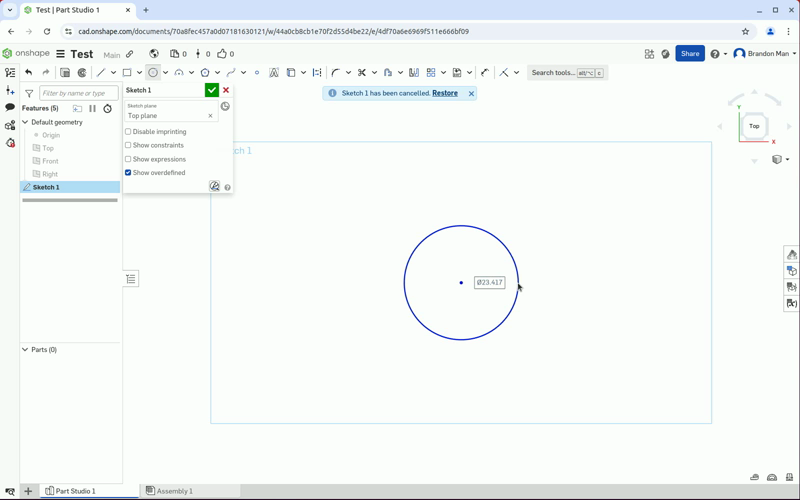
key(c)
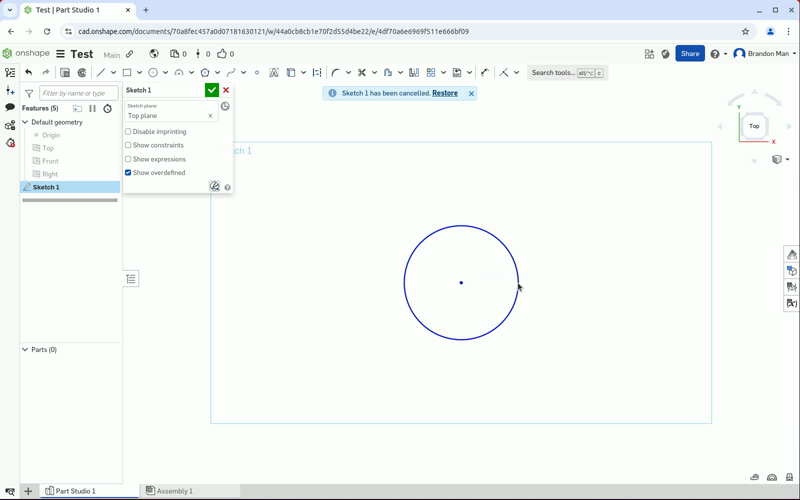
key_down(shift)
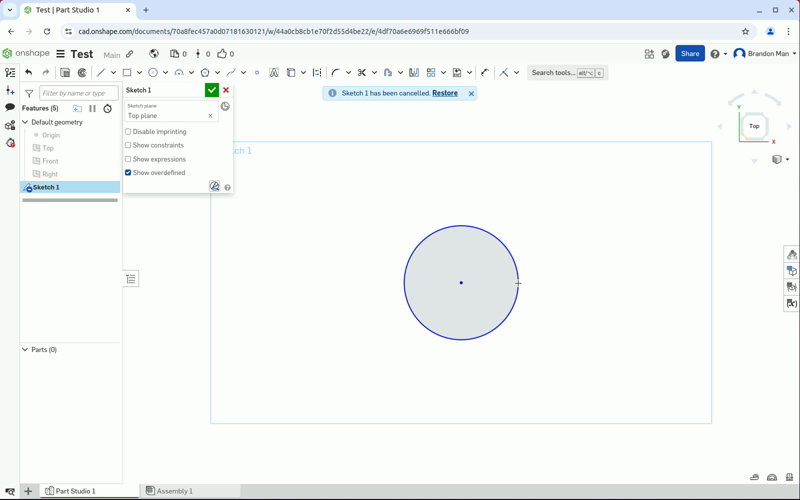
mouse_move(428, 310)
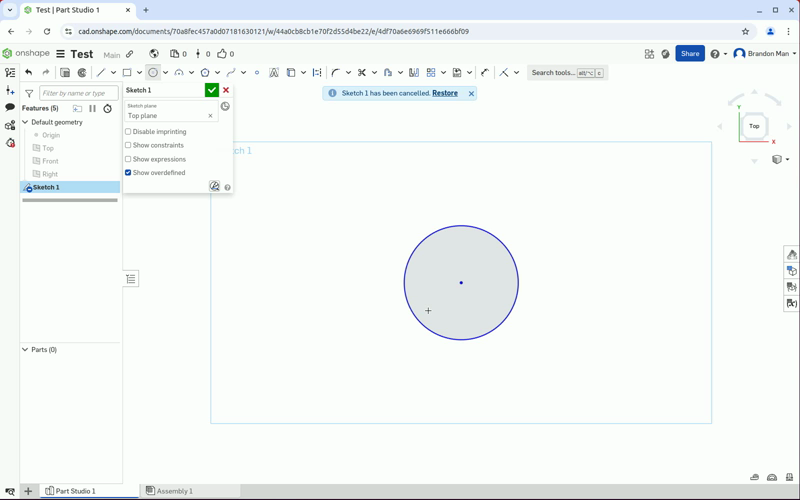
click(428, 310)
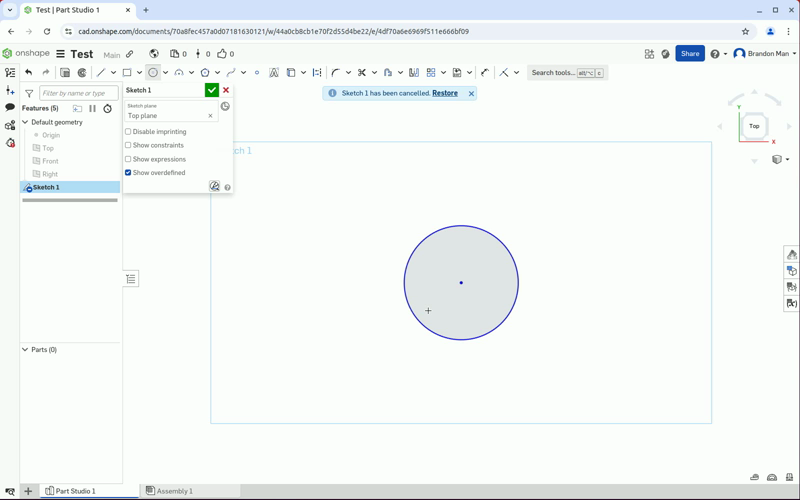
key_up(shift)
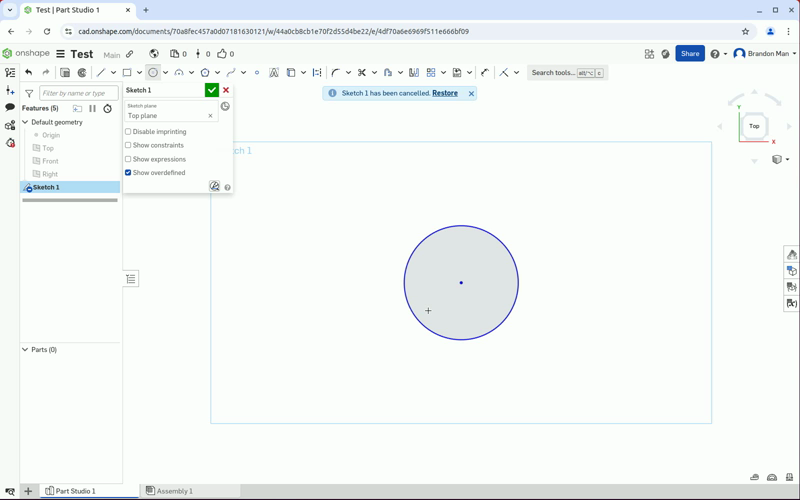
mouse_move(436, 310)
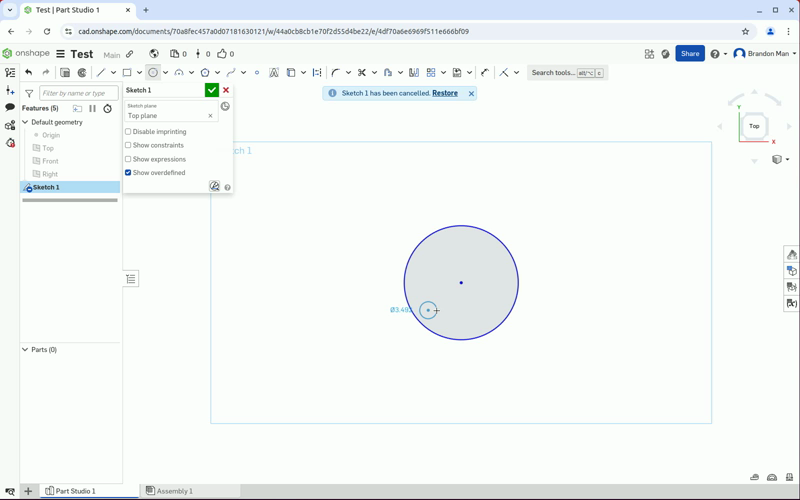
click(436, 310)
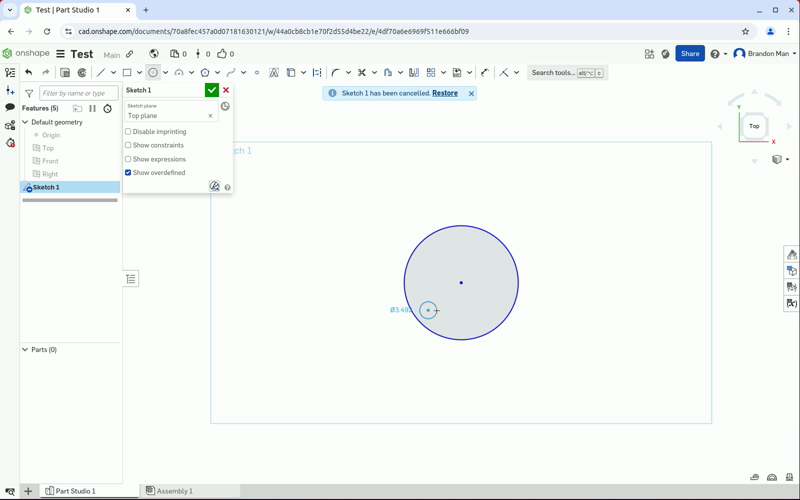
key(esc)
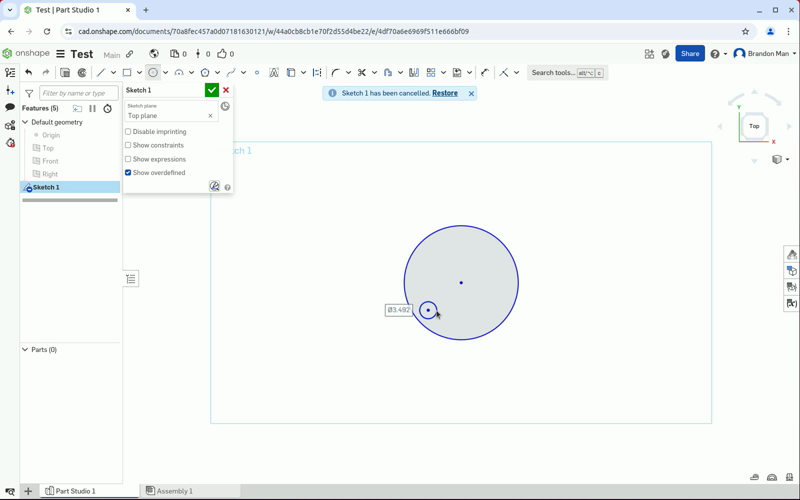
key(c)
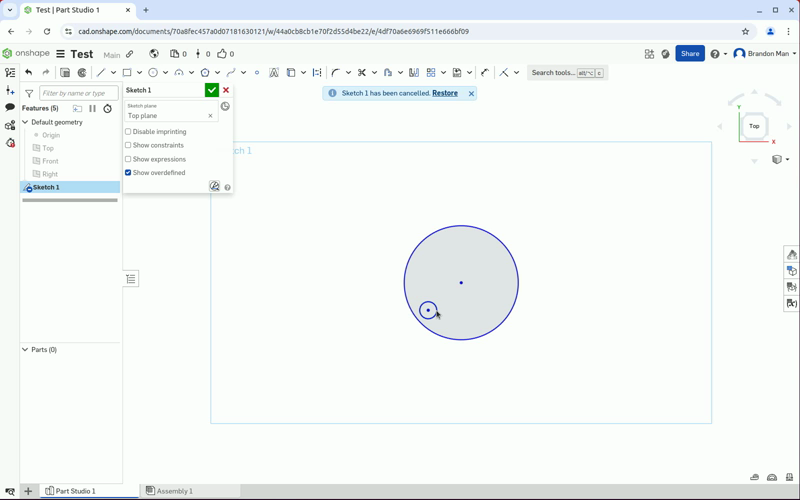
key_down(shift)
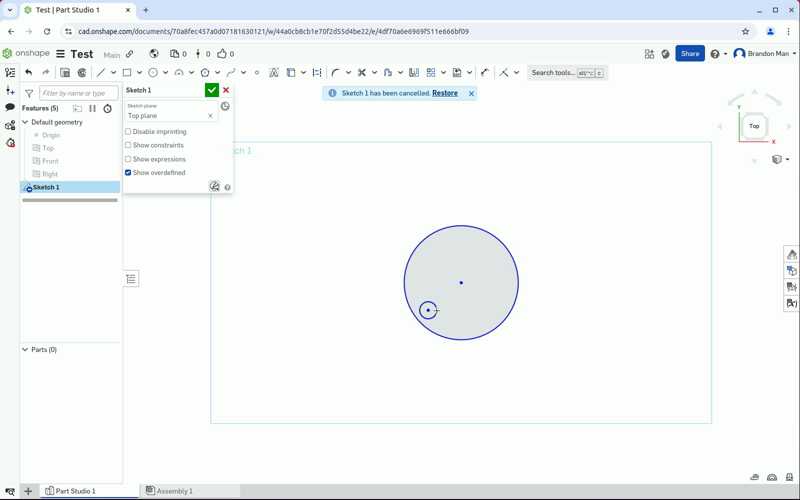
mouse_move(428, 255)
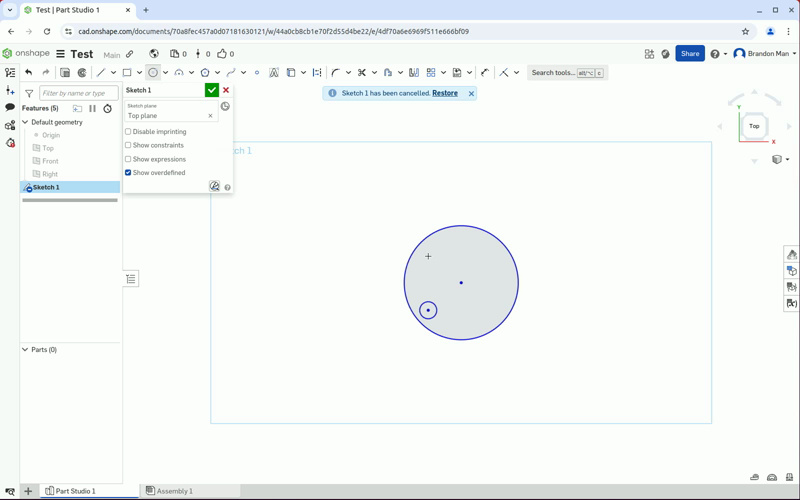
click(428, 255)
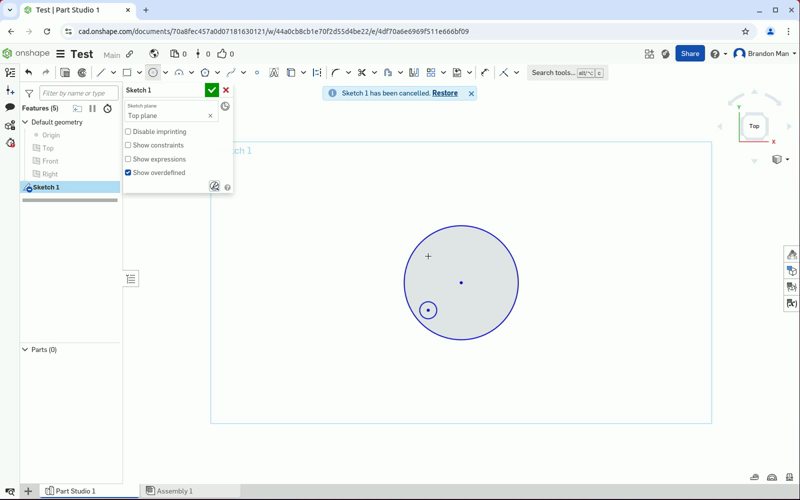
key_up(shift)
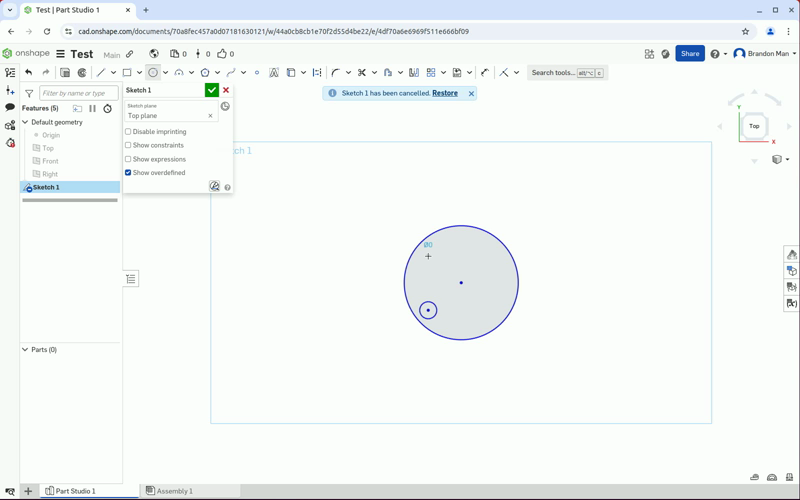
mouse_move(436, 255)
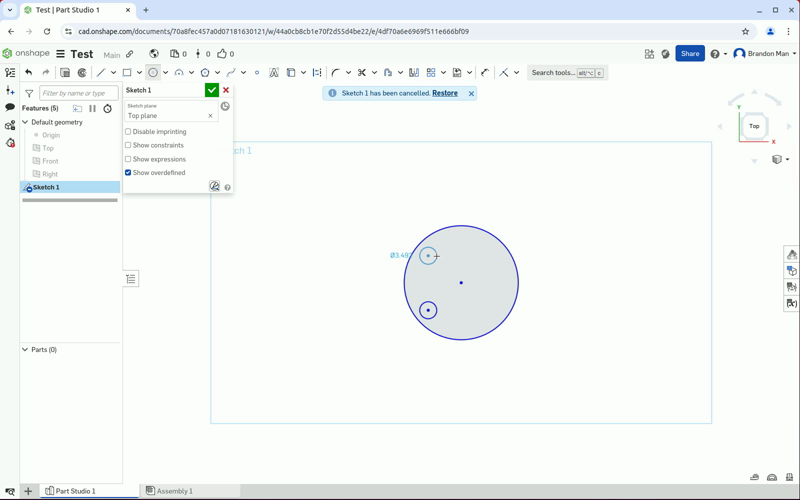
click(436, 255)
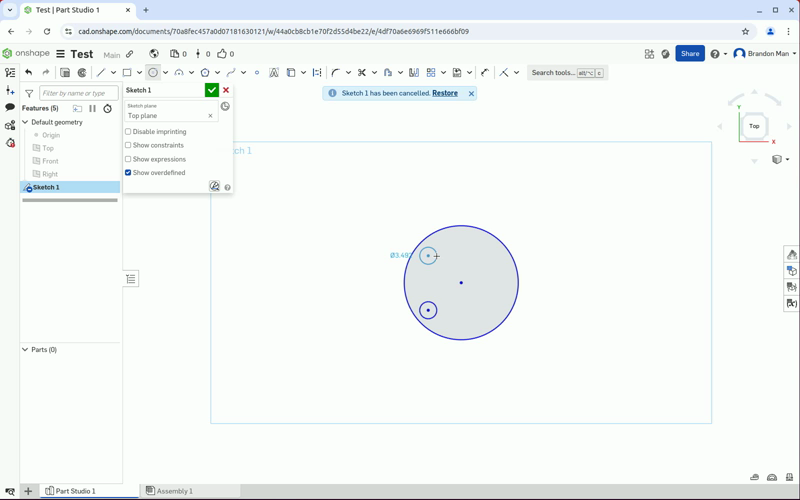
key(esc)
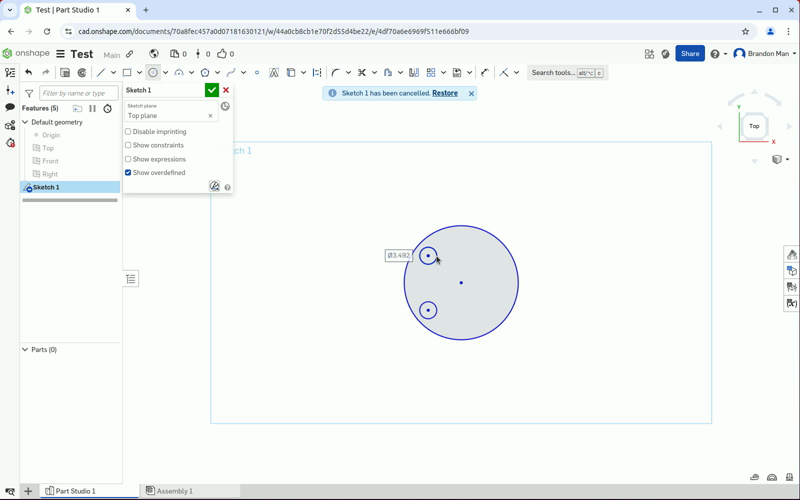
key(c)
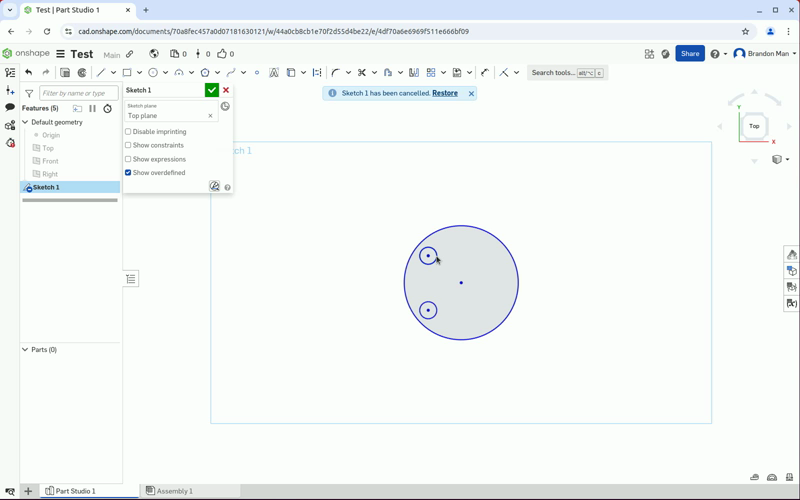
key_down(shift)
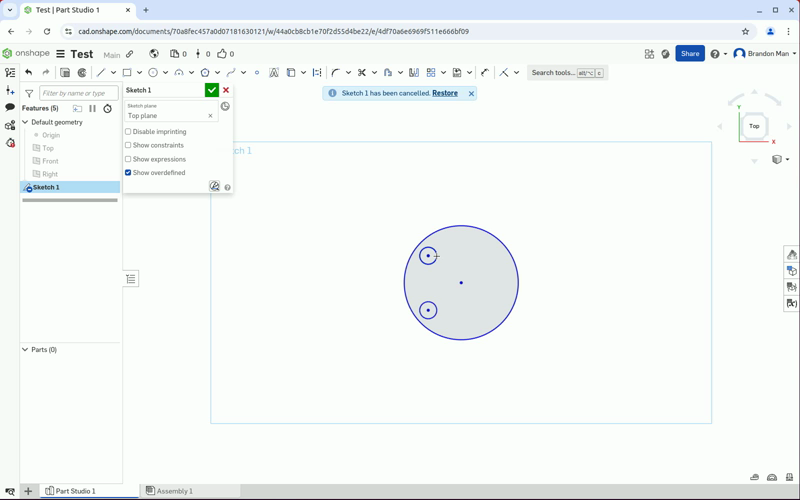
mouse_move(461, 282)
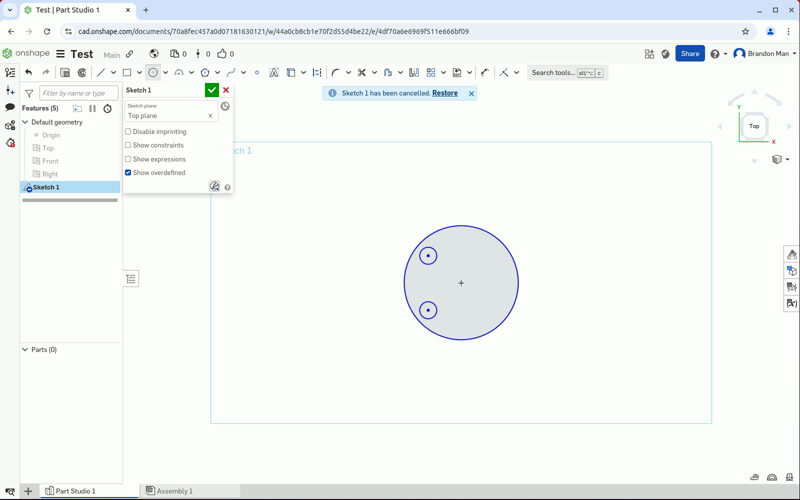
click(461, 282)
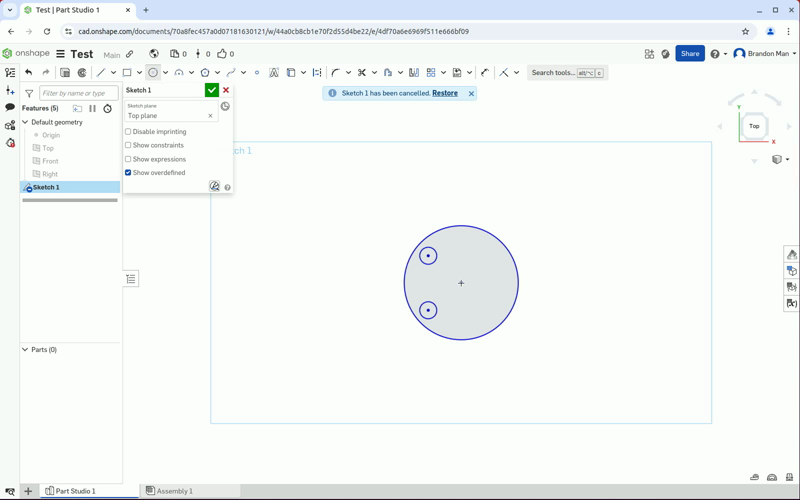
key_up(shift)
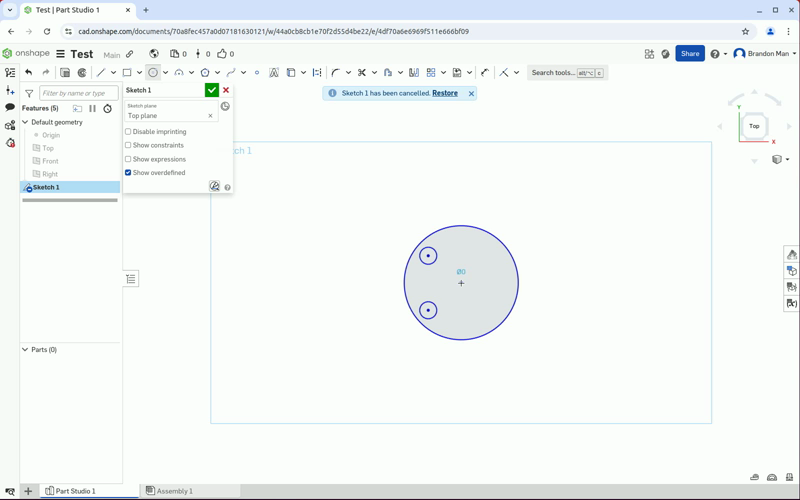
mouse_move(489, 282)
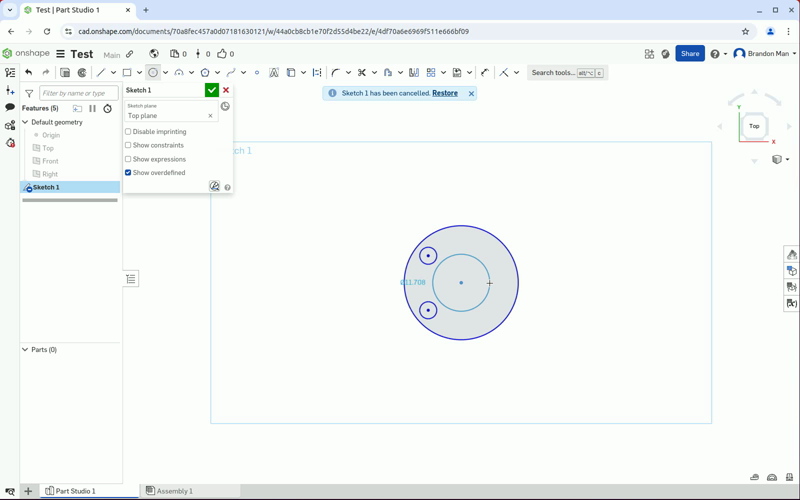
click(489, 282)
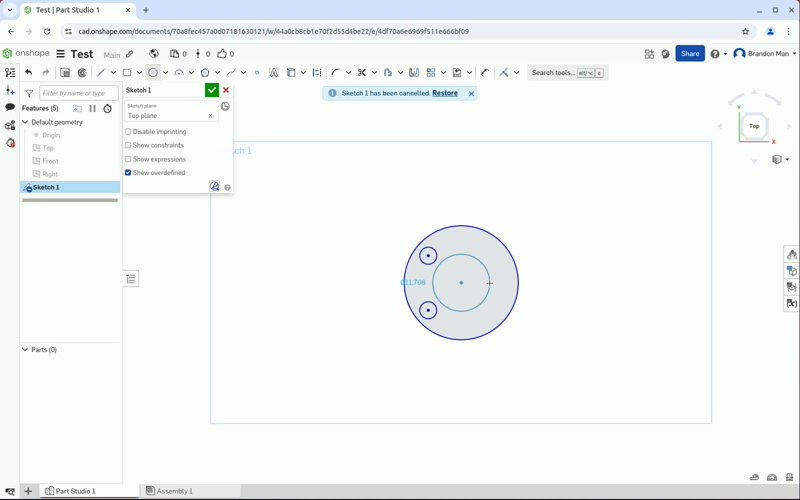
key(esc)
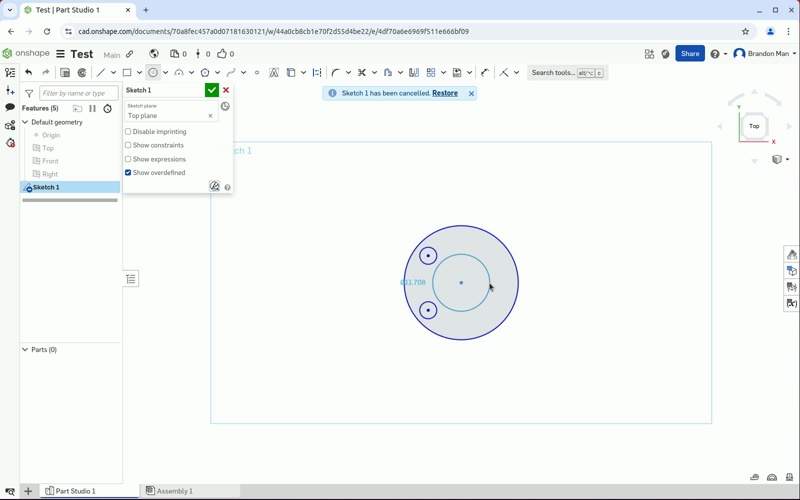
key(c)
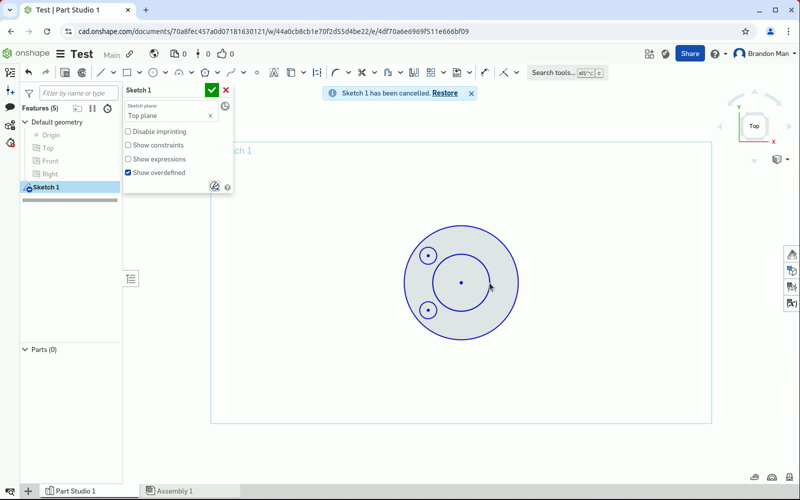
key_down(shift)
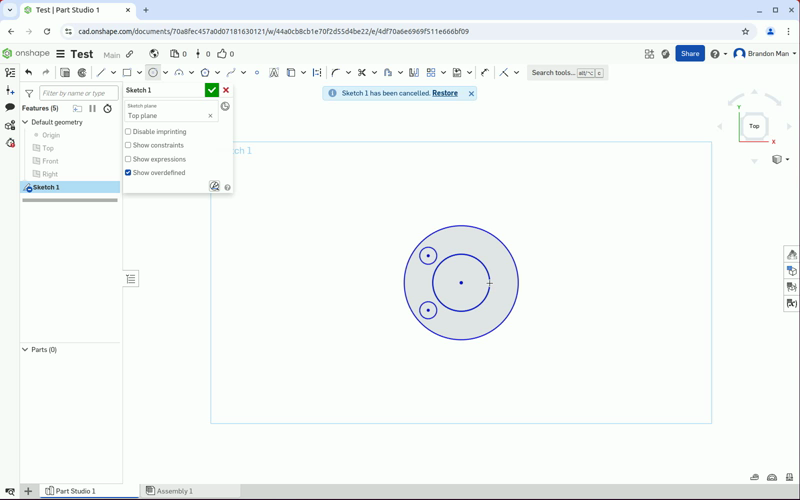
mouse_move(493, 310)
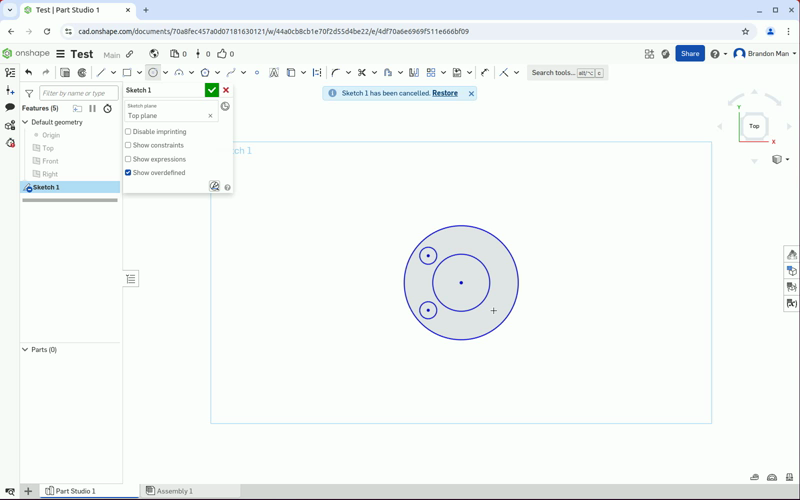
click(493, 310)
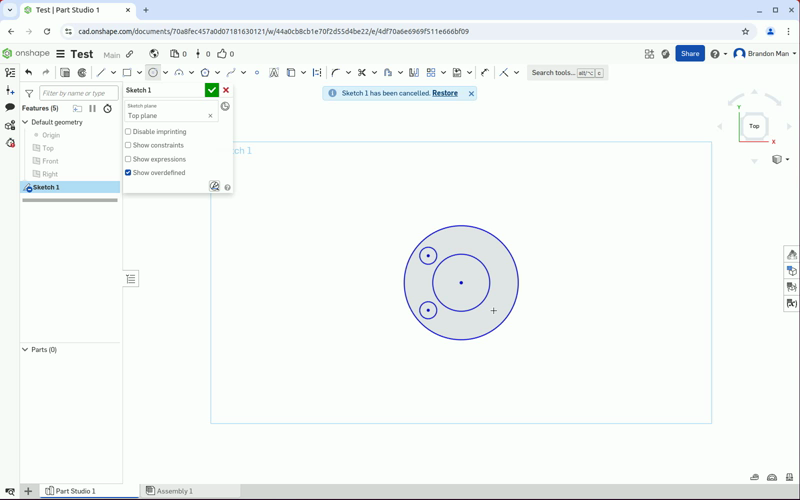
key_up(shift)
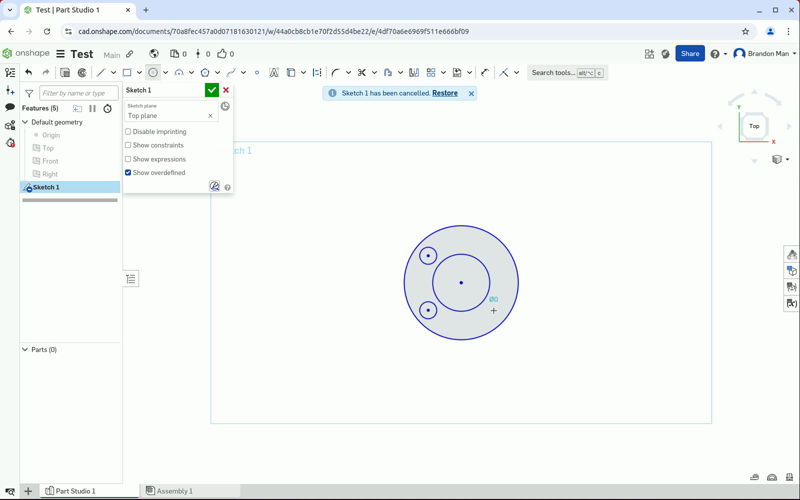
mouse_move(501, 310)
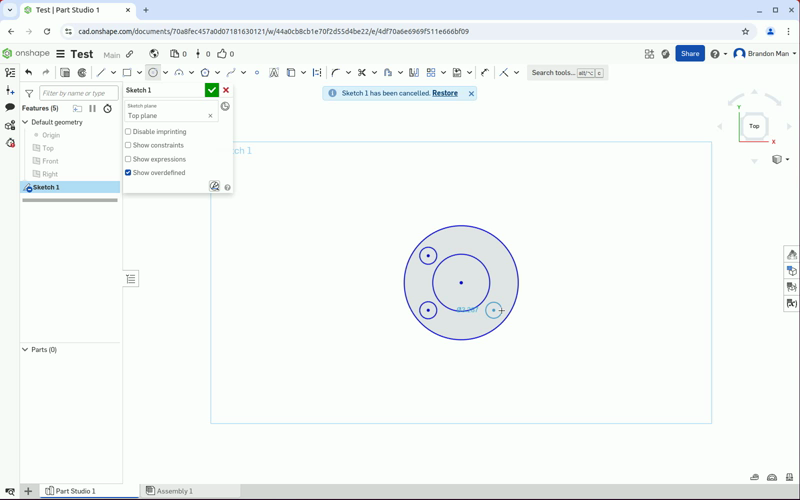
click(501, 310)
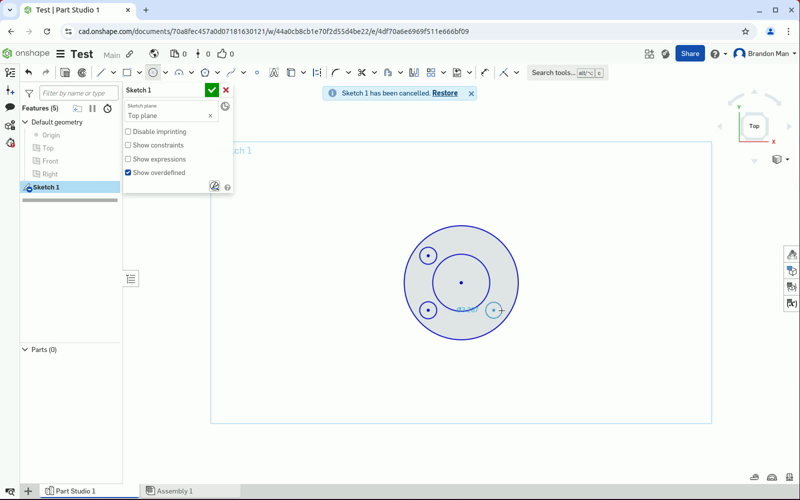
key(esc)
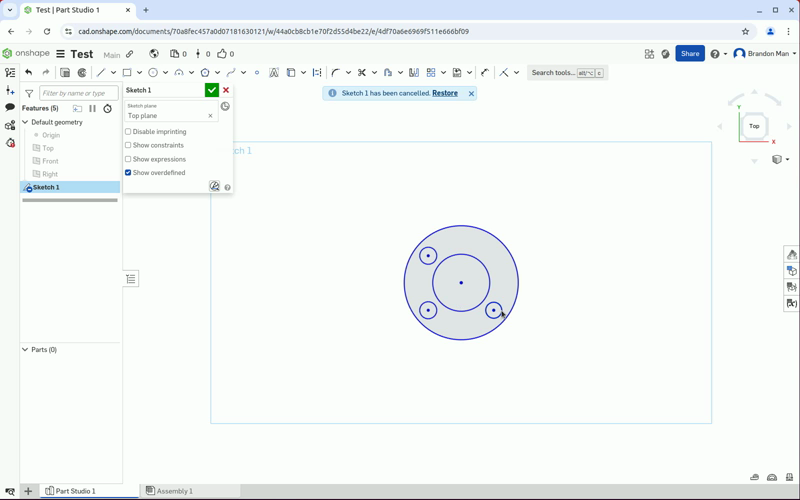
key(c)
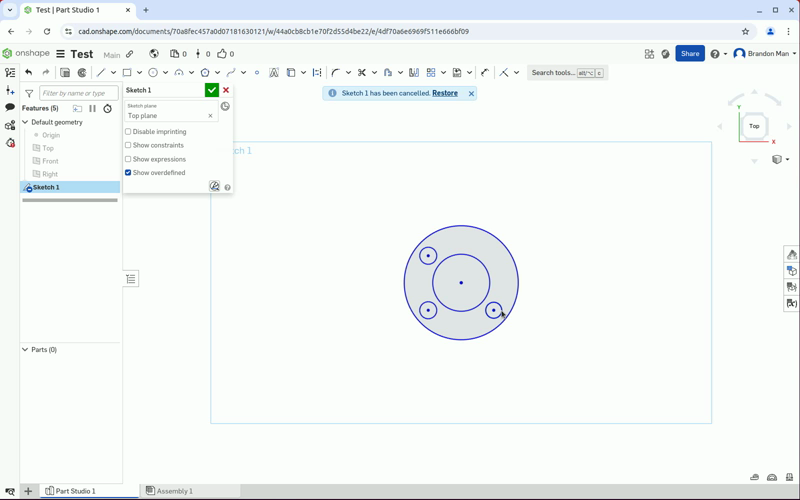
key_down(shift)
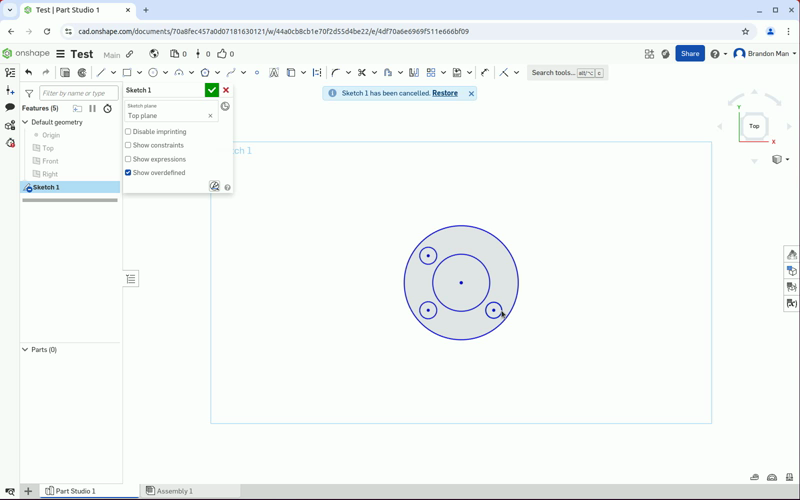
mouse_move(493, 255)
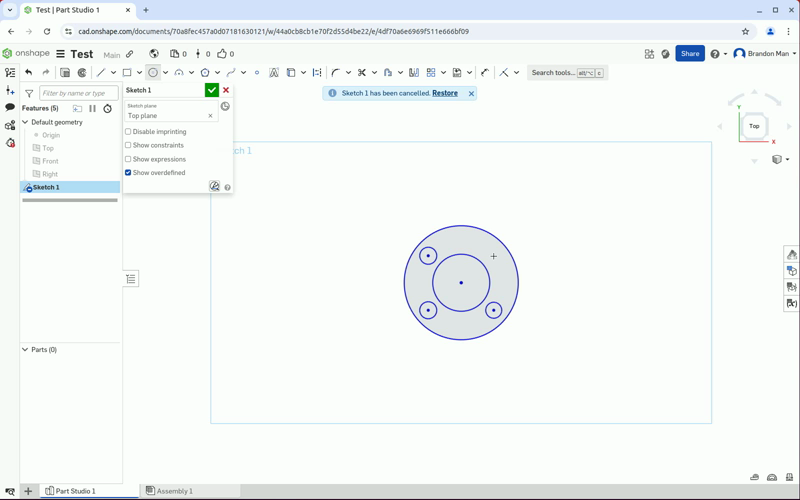
click(493, 255)
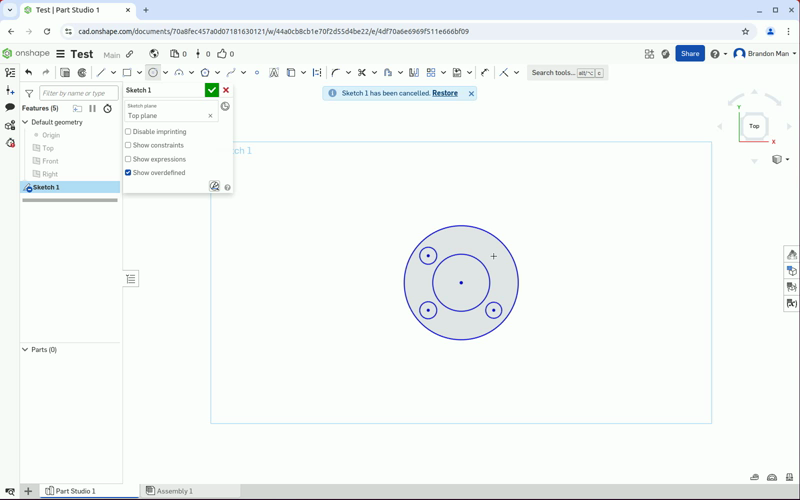
key_up(shift)
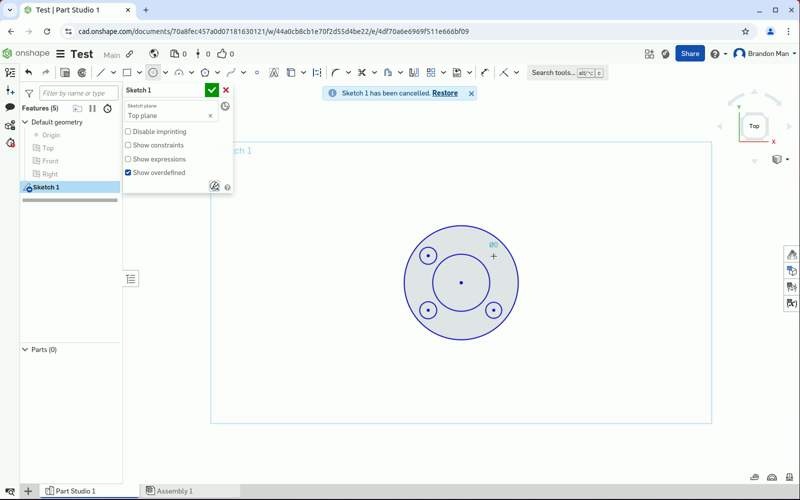
mouse_move(501, 255)
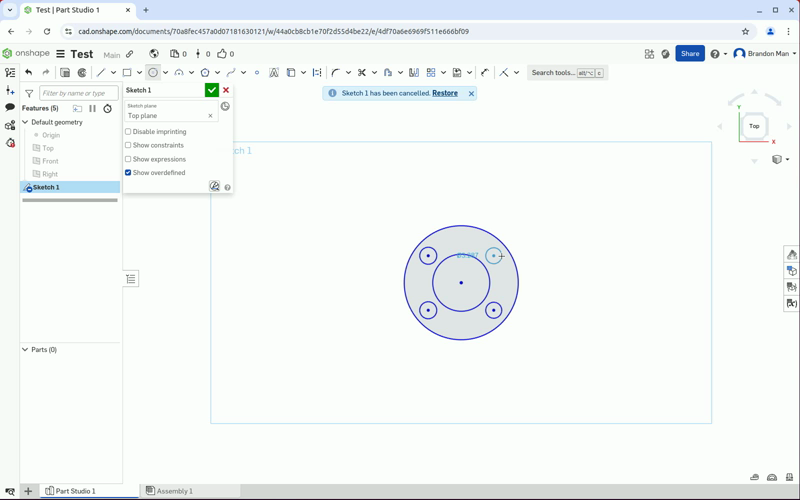
click(501, 255)
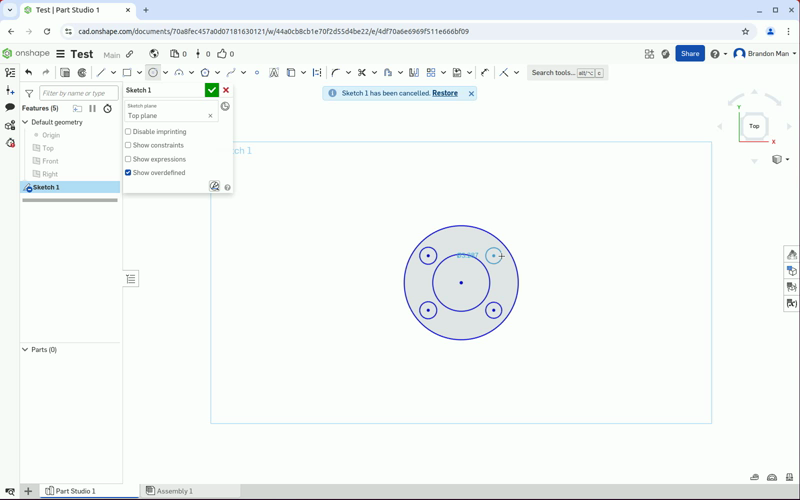
key(esc)
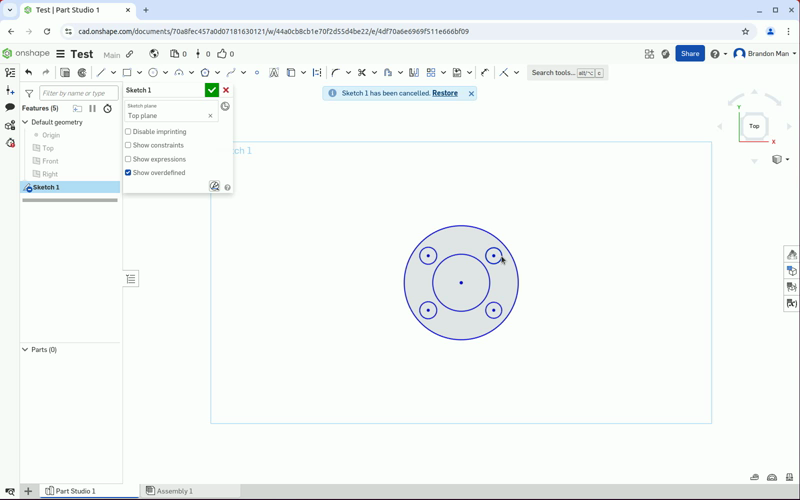
mouse_move(444, 316)
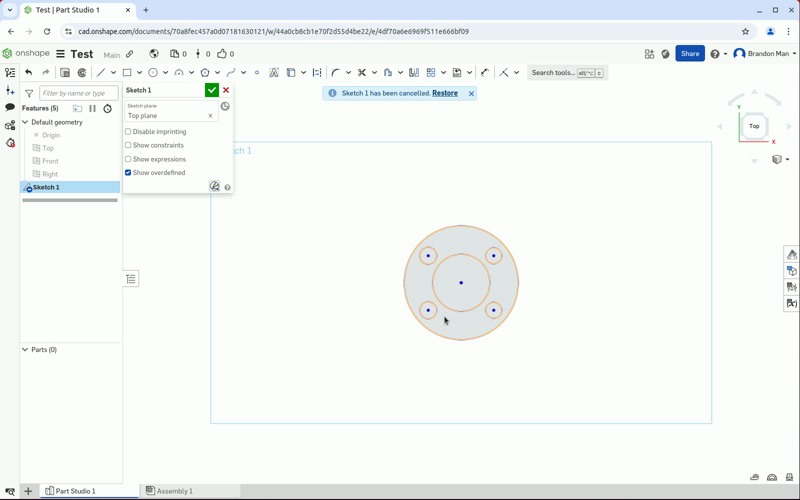
click(444, 316)
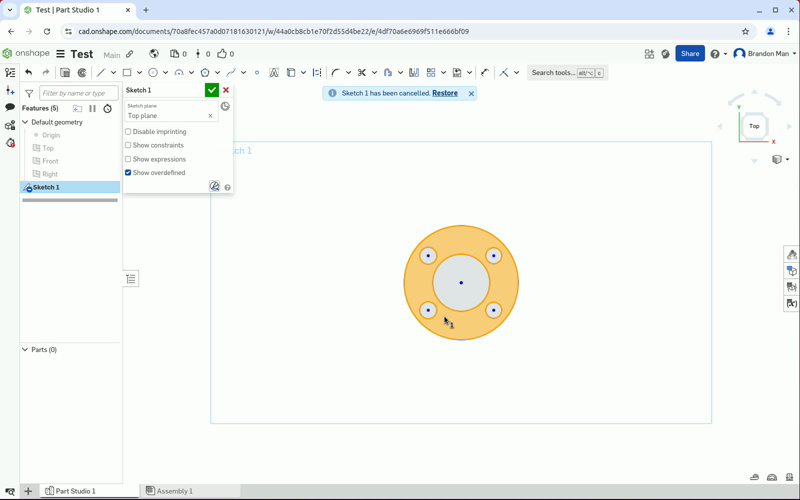
mouse_move(73, 352)
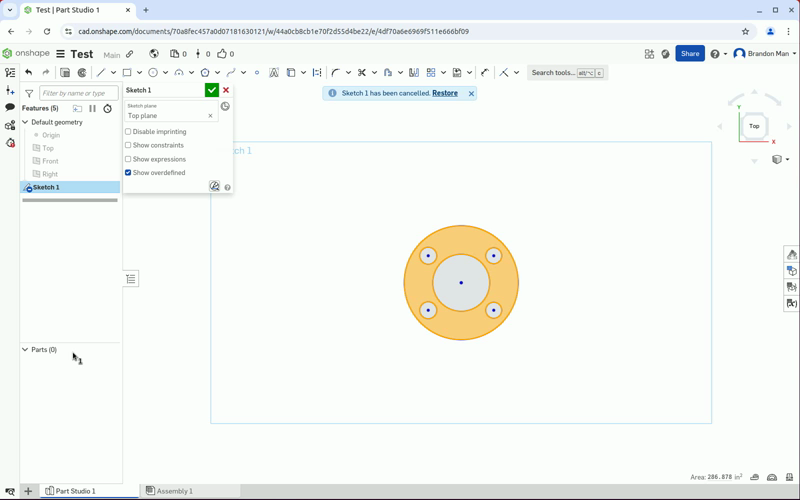
key(shift+y)
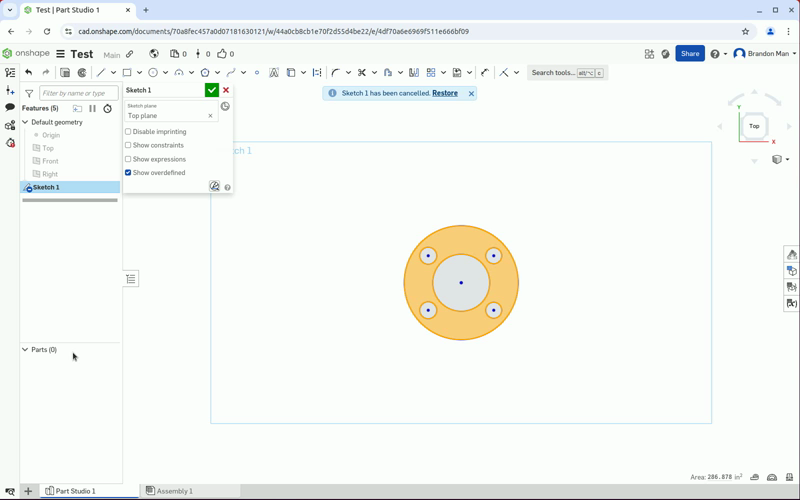
key(shift+e)
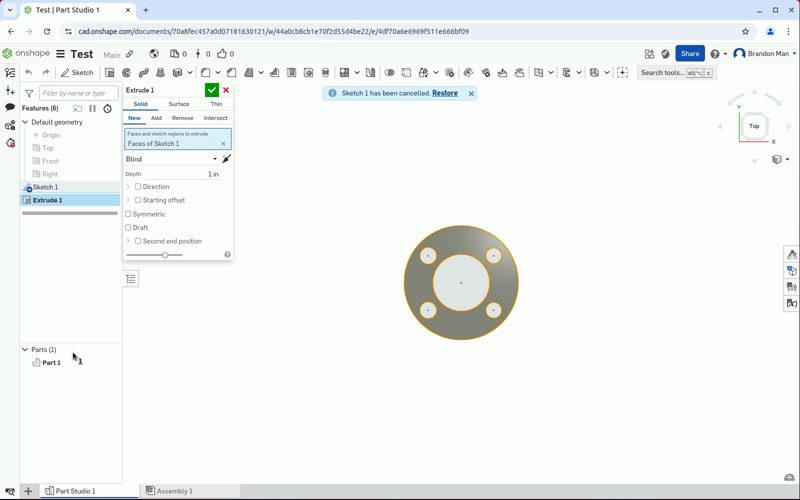
mouse_move(143, 106)
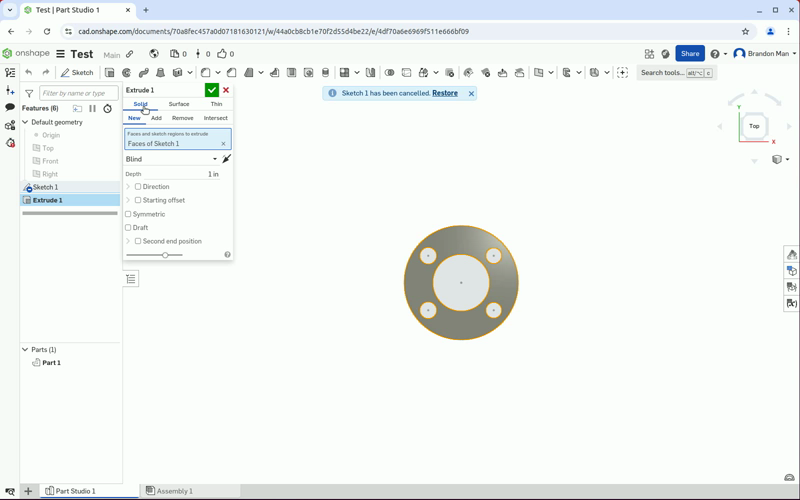
click(143, 106)
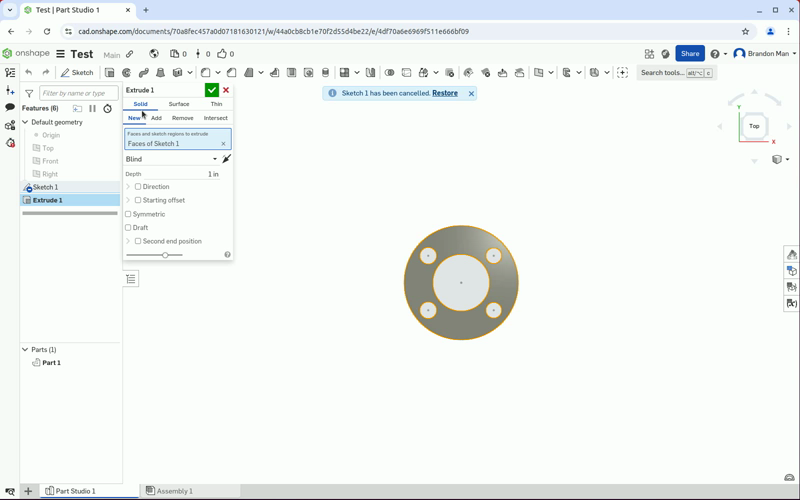
mouse_move(137, 120)
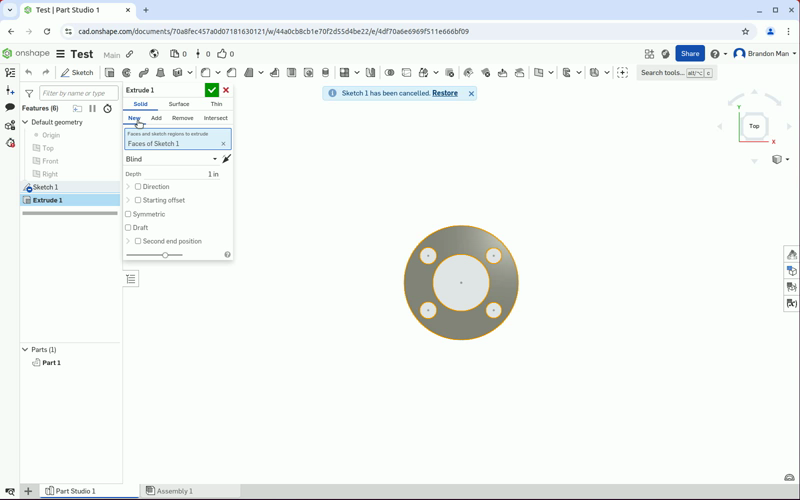
click(137, 120)
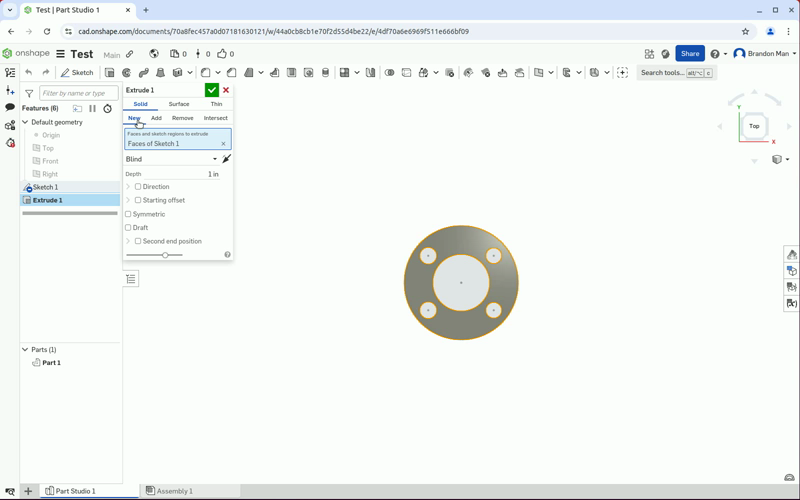
key(tab, 4)
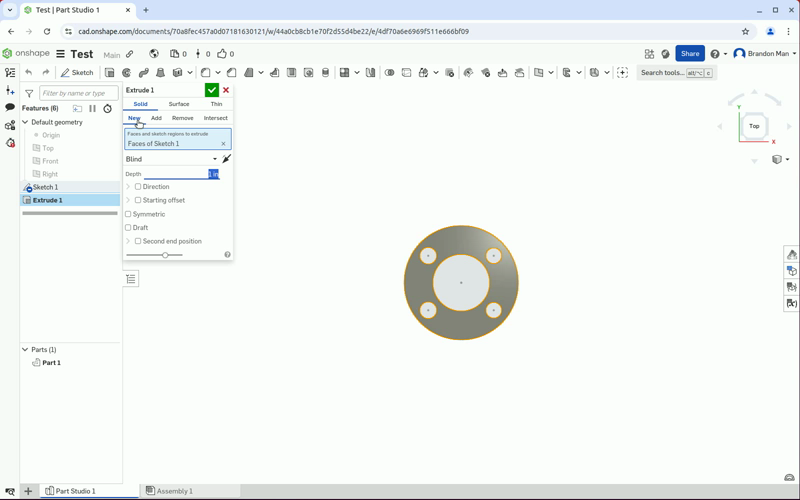
text(23.108)
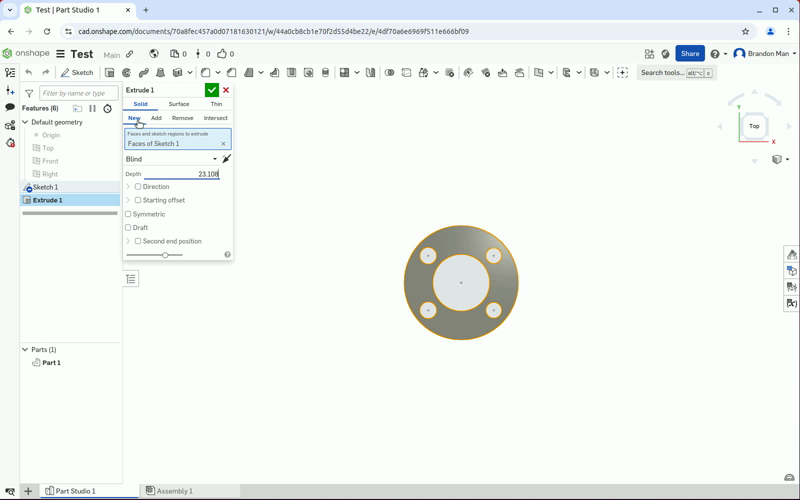
key(enter)
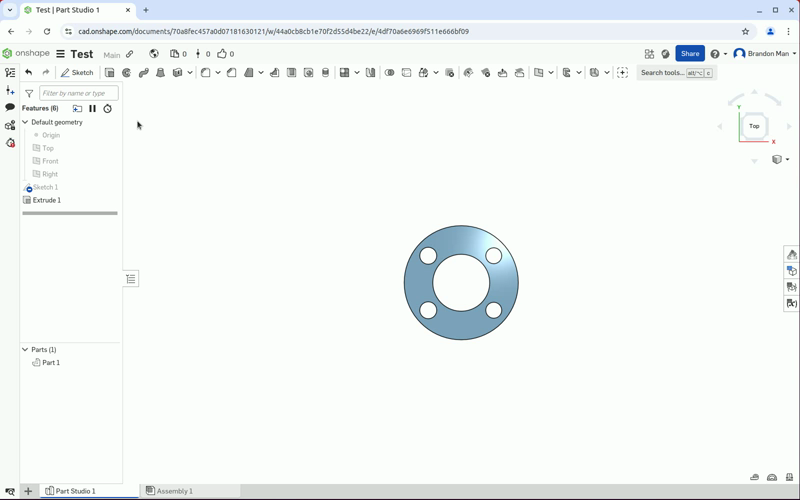
key(shift+h)
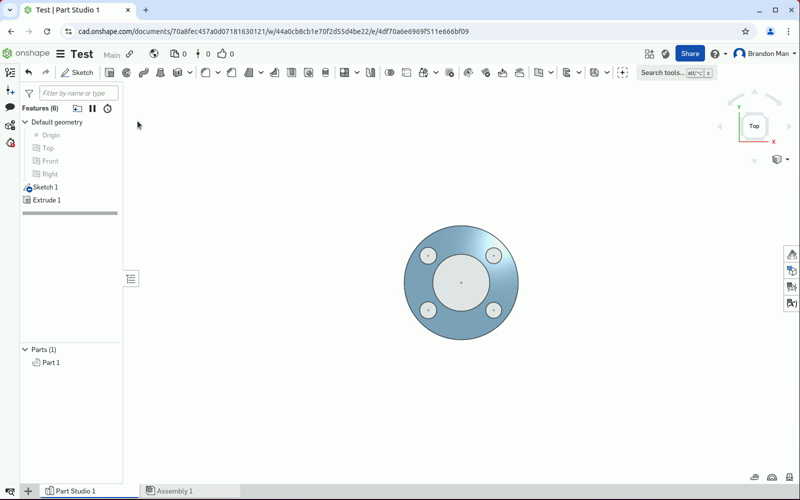
key(shift+h)
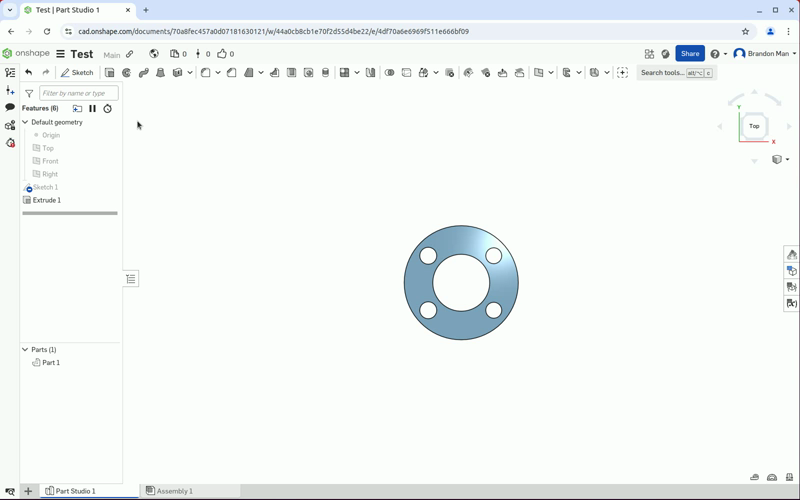
mouse_move(73, 189)
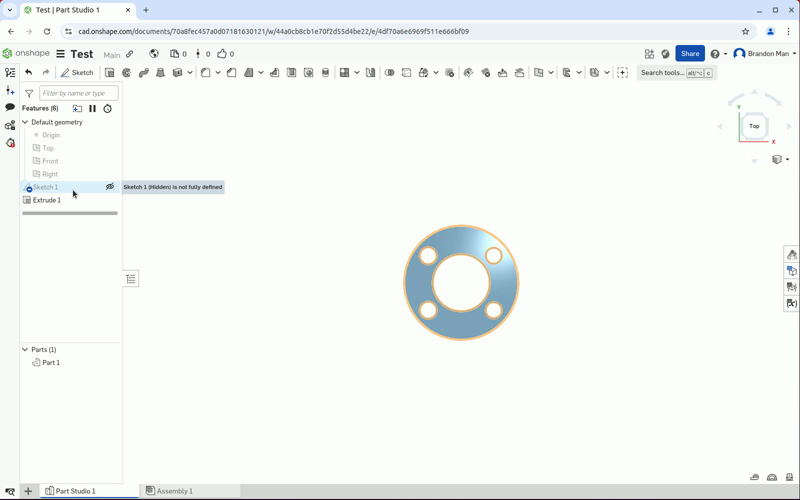
click(73, 189)
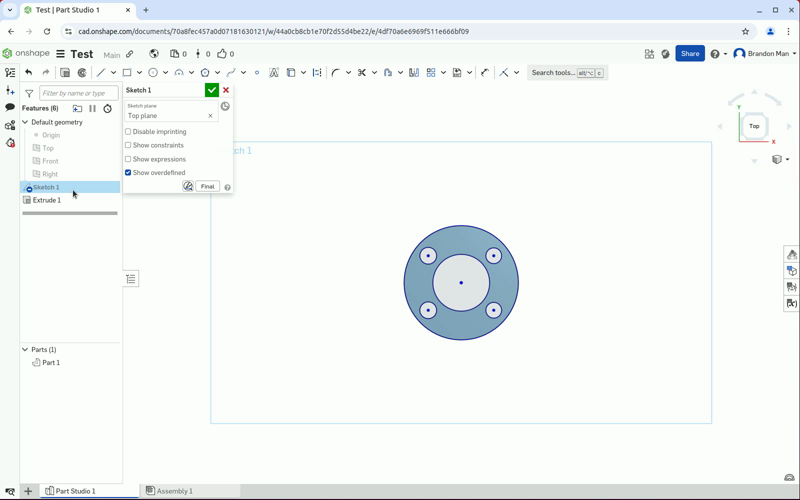
mouse_move(229, 92)
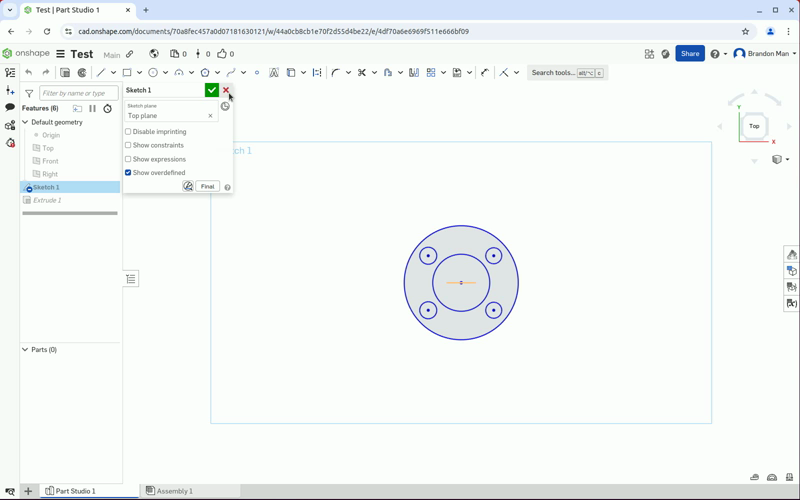
click(229, 92)
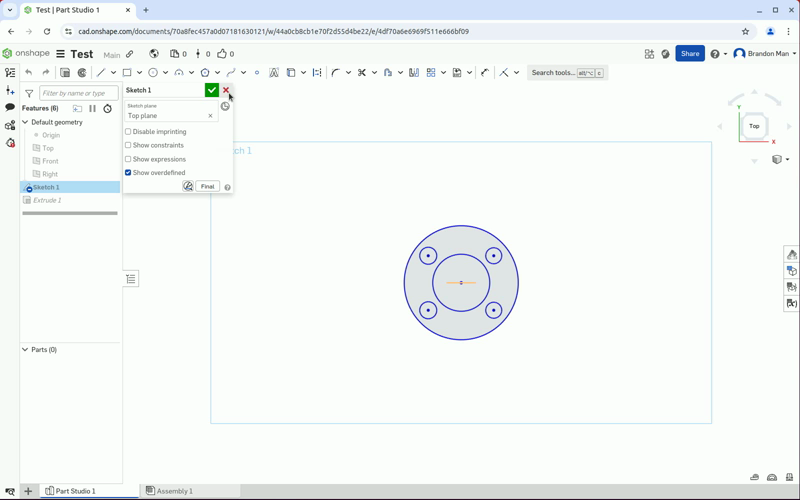
key(shift+s)
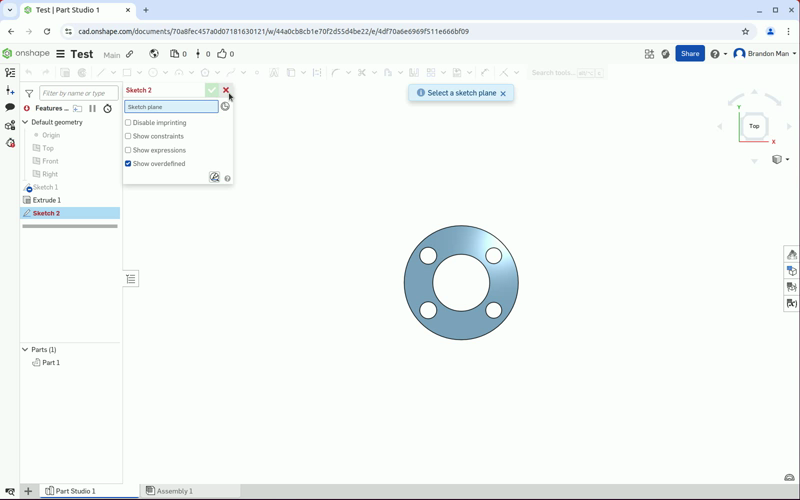
mouse_move(73, 150)
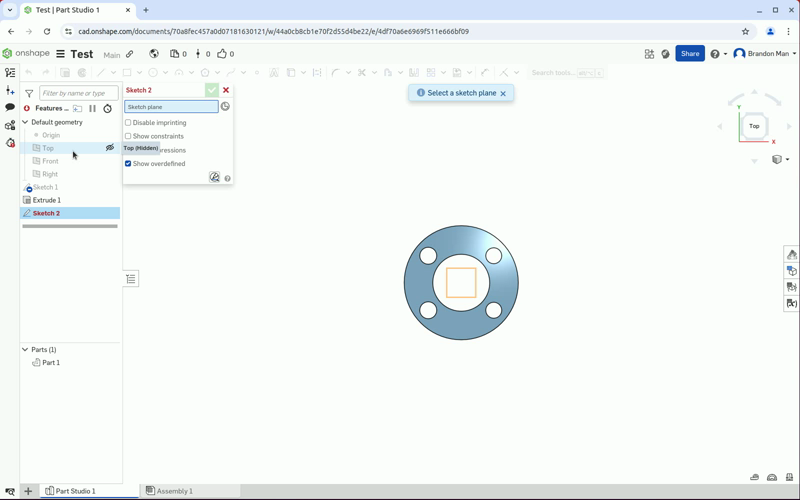
click(73, 150)
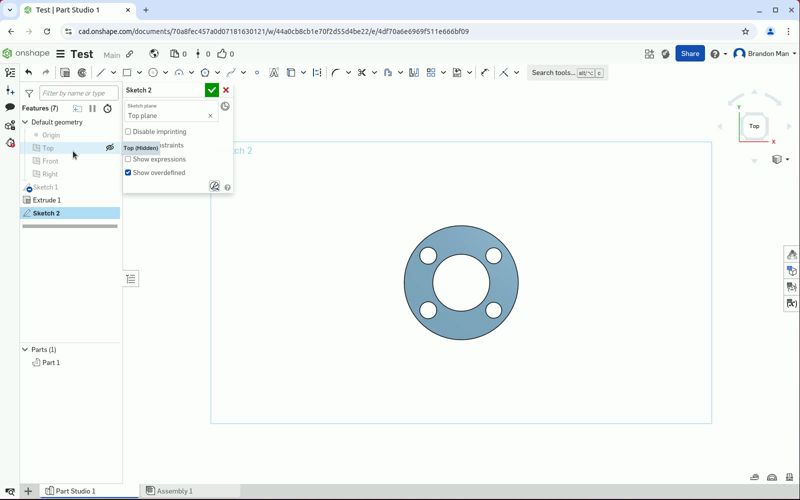
mouse_move(73, 352)
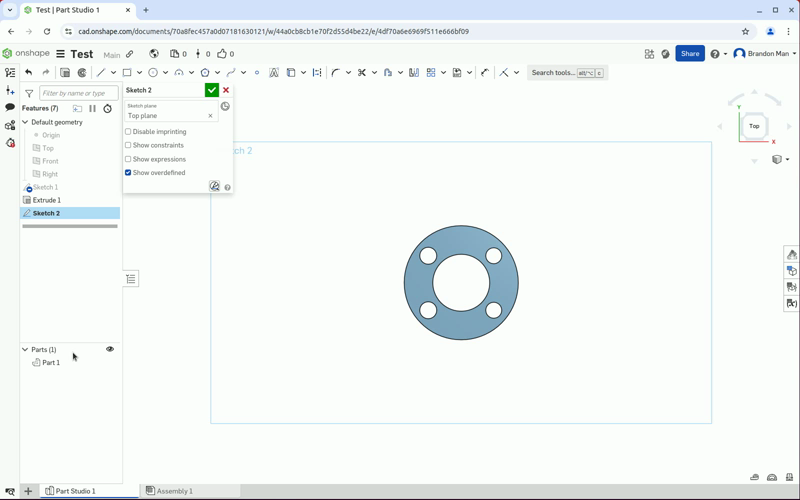
key(y)
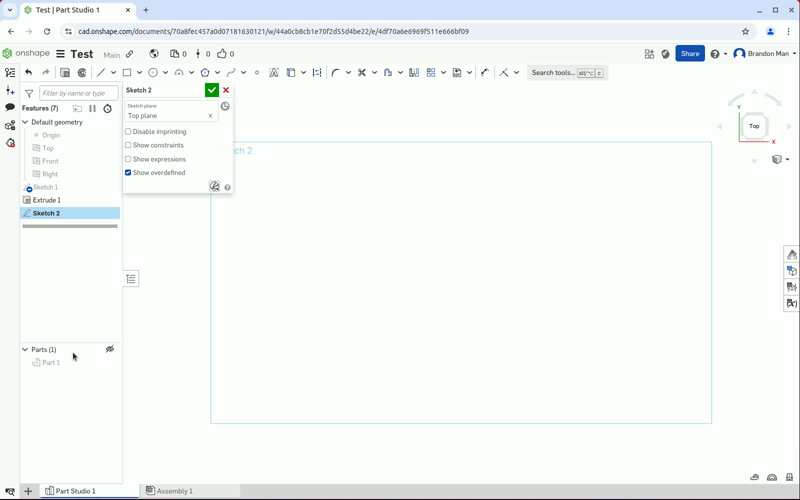
key(c)
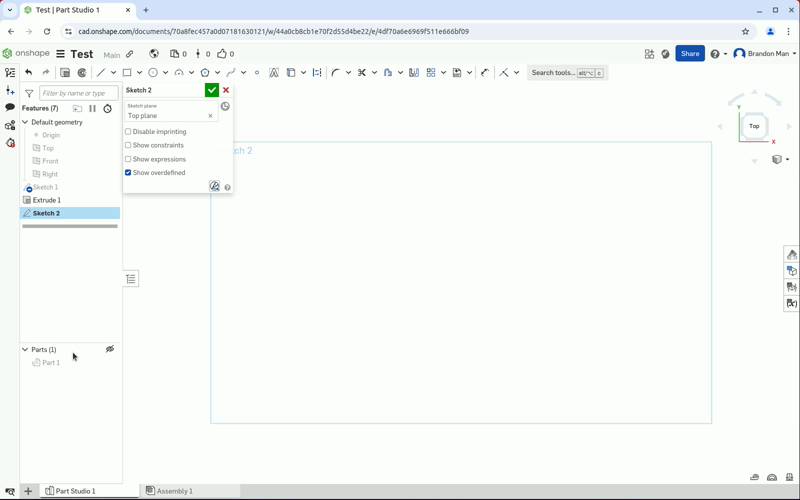
key_down(shift)
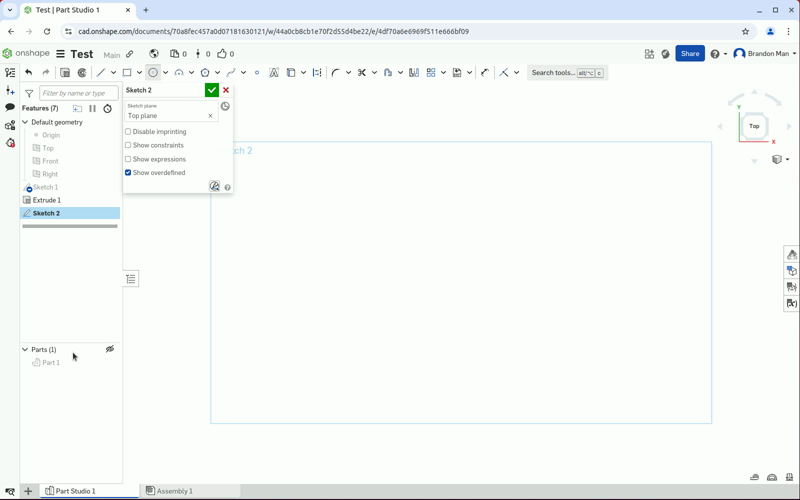
mouse_move(461, 282)
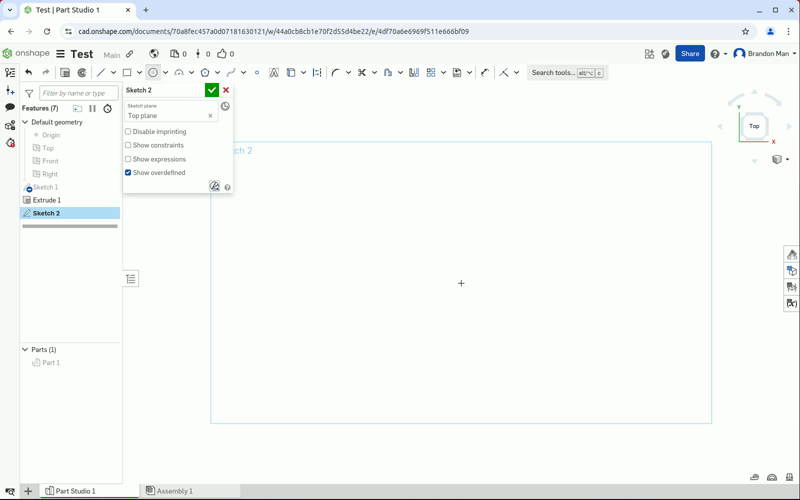
click(461, 282)
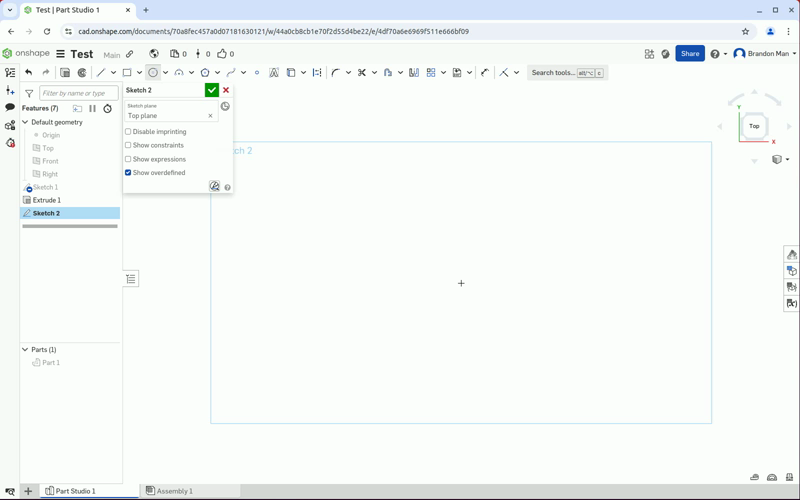
key_up(shift)
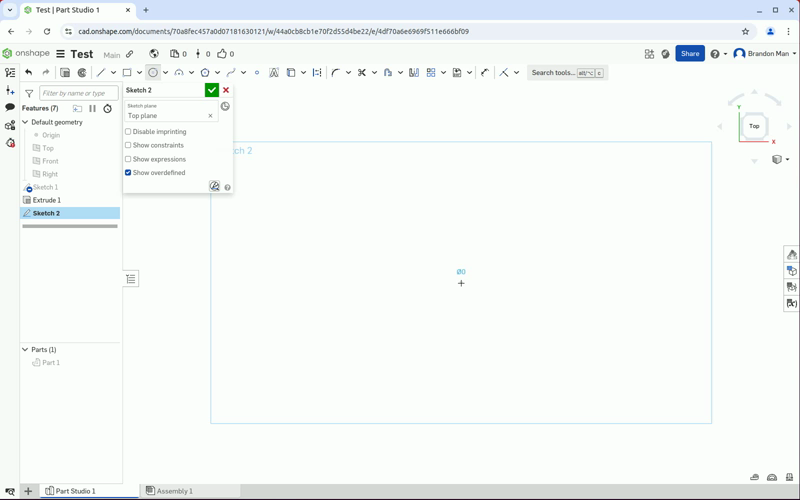
mouse_move(490, 282)
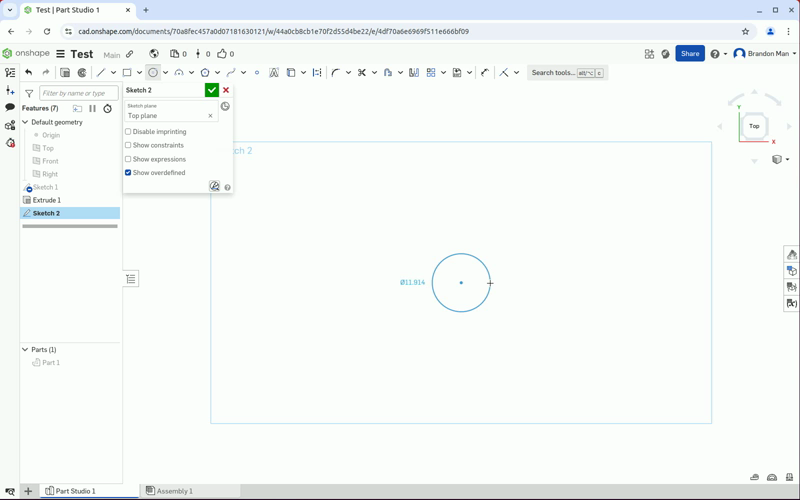
click(490, 282)
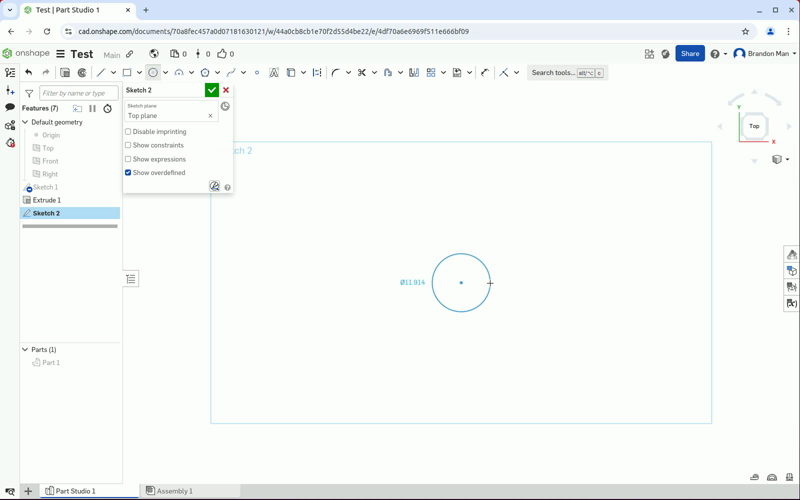
key(esc)
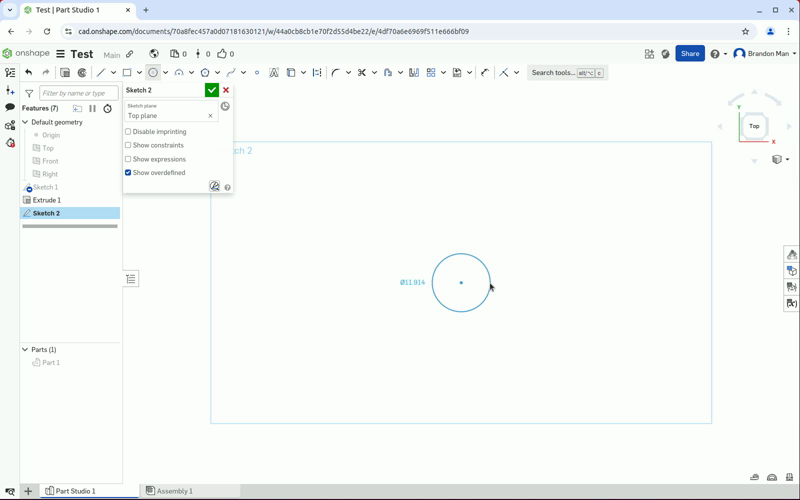
key(c)
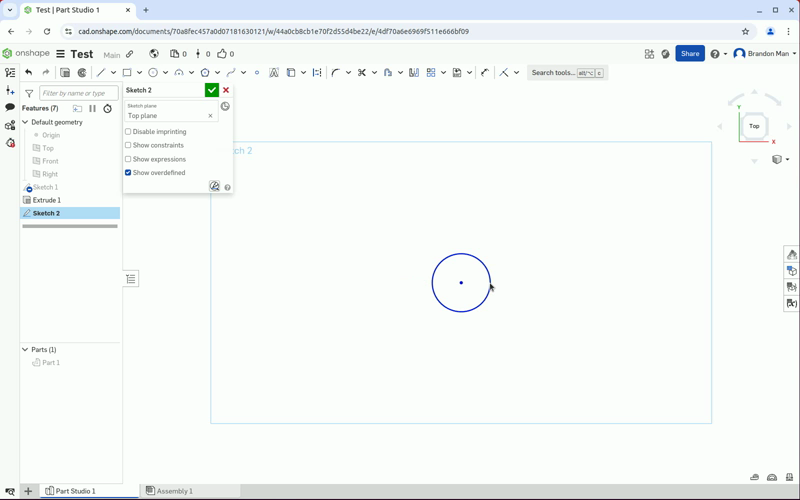
key_down(shift)
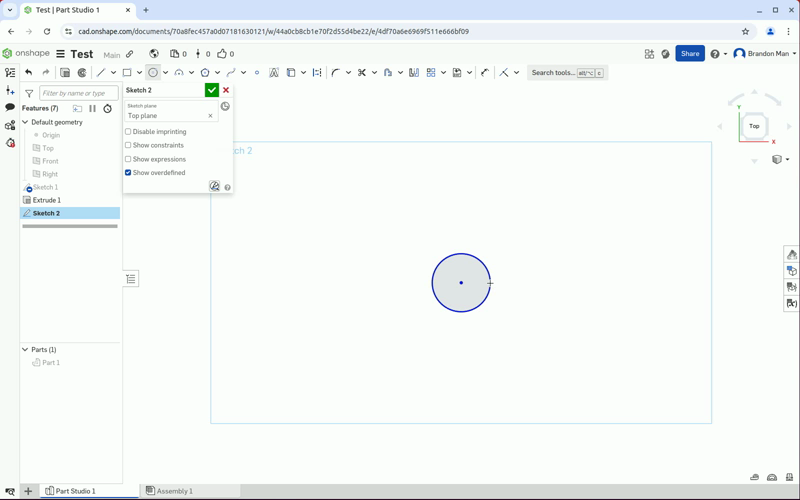
mouse_move(461, 282)
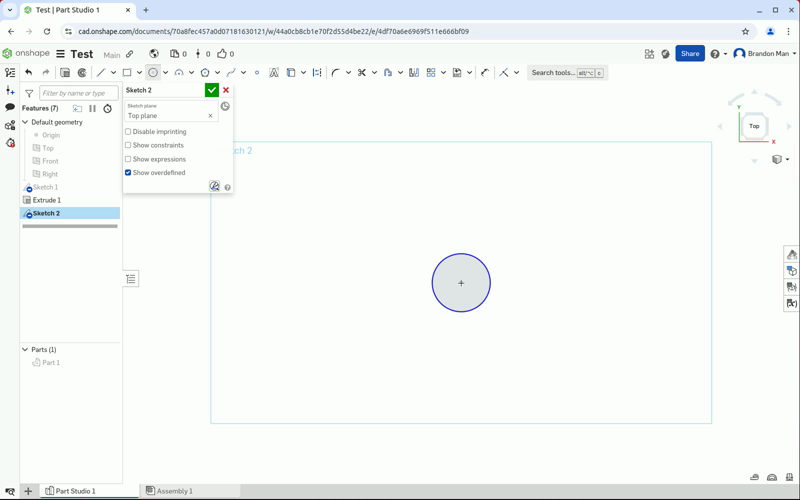
click(461, 282)
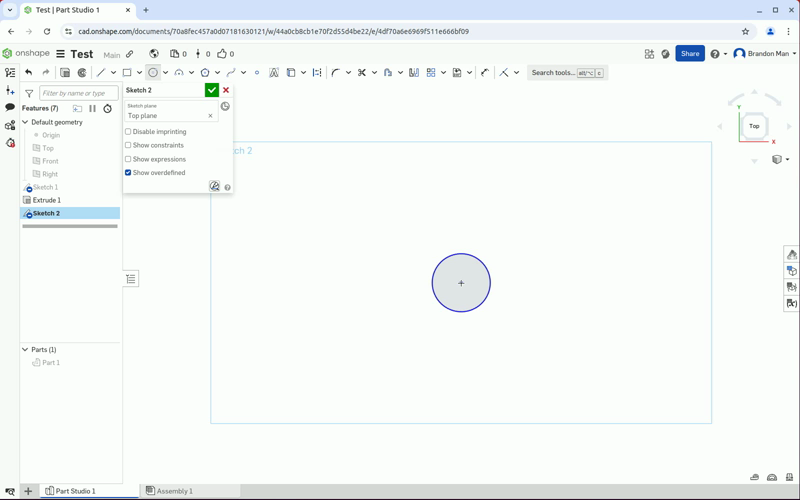
key_up(shift)
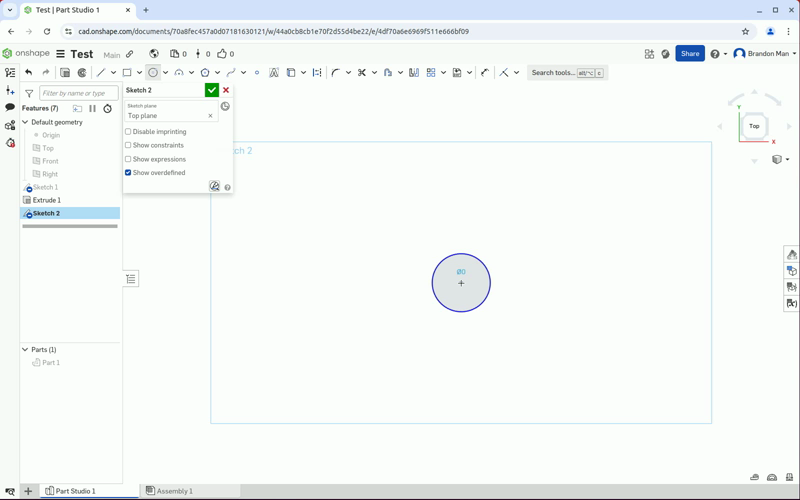
mouse_move(479, 282)
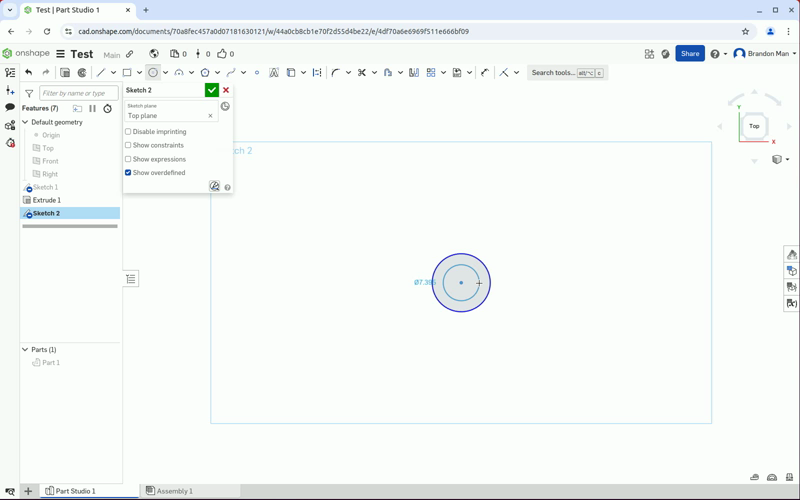
click(479, 282)
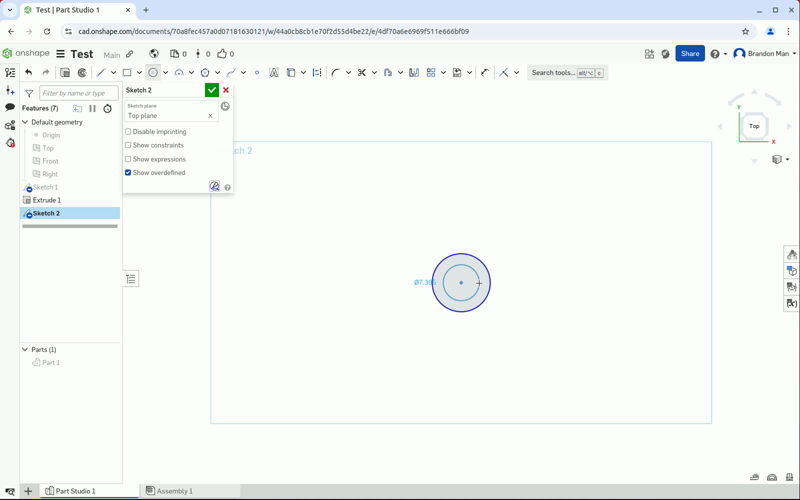
key(esc)
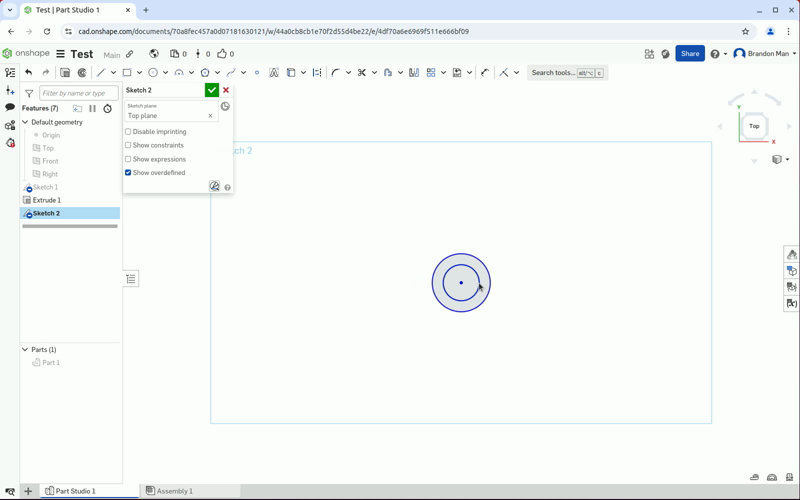
mouse_move(460, 257)
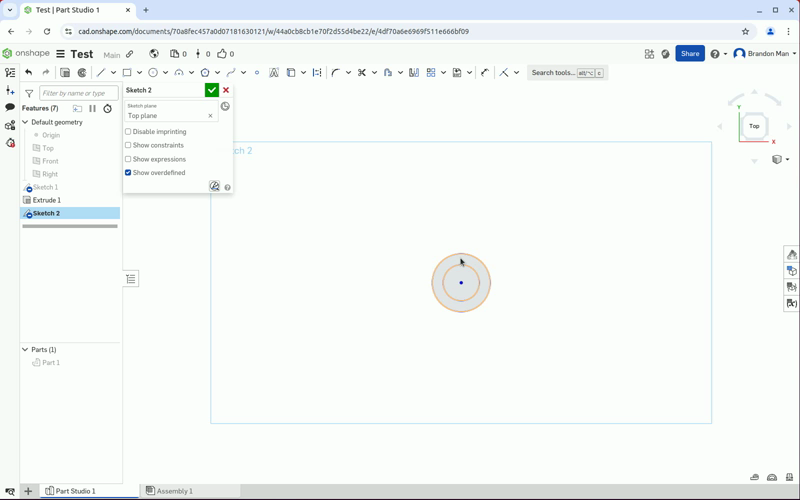
scroll(6)
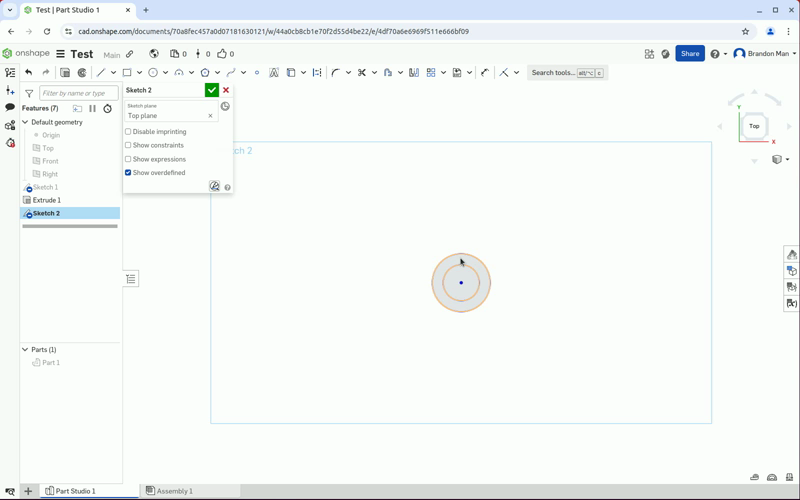
scroll(6)
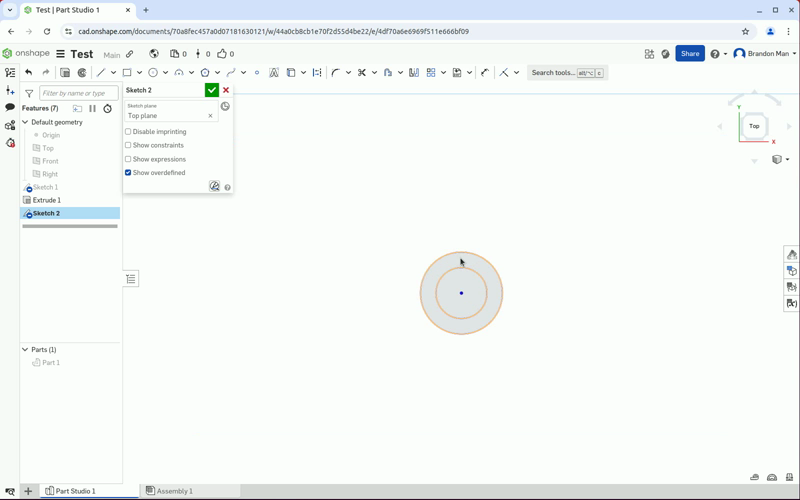
scroll(6)
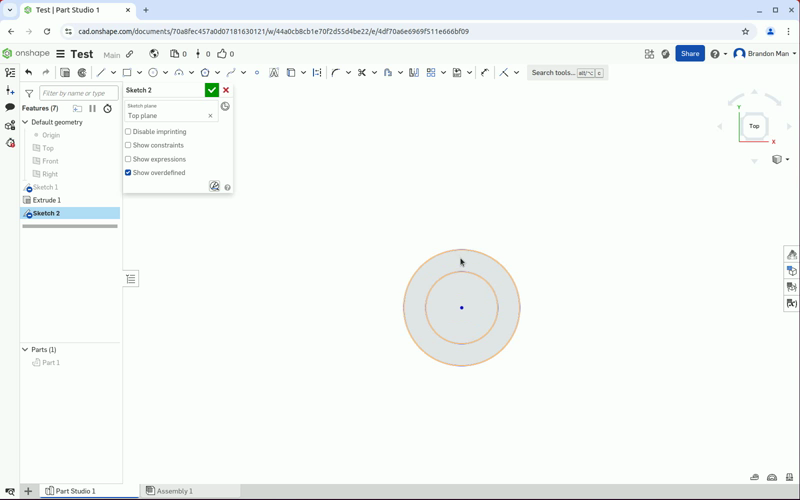
scroll(6)
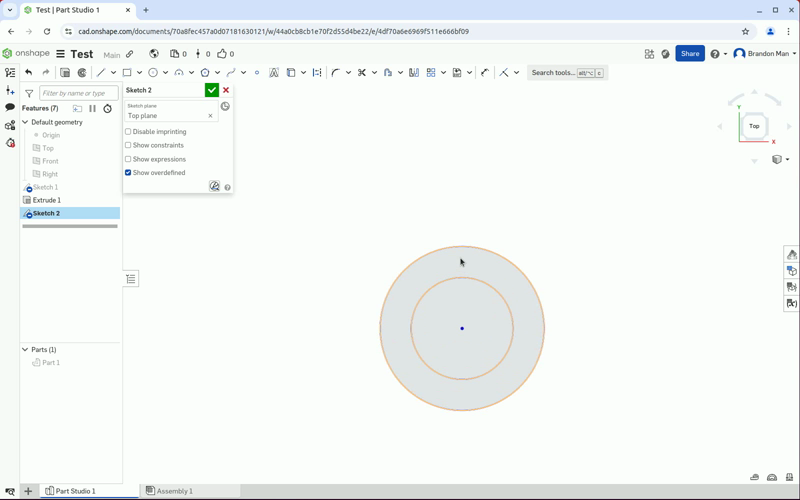
scroll(6)
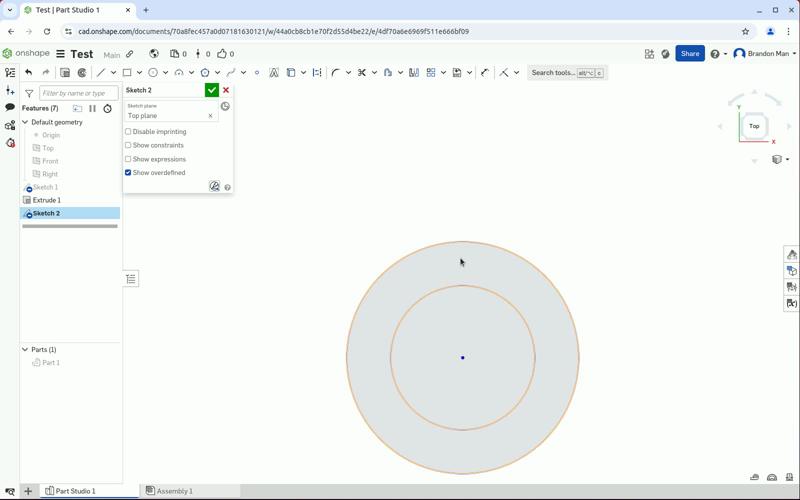
scroll(6)
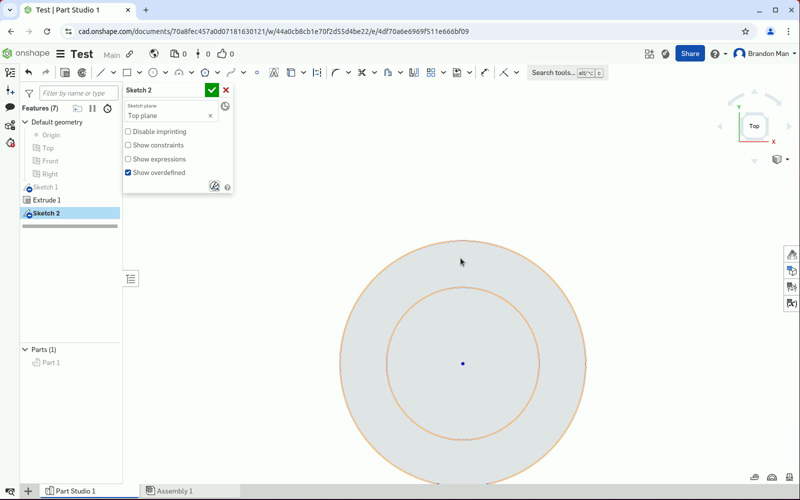
scroll(6)
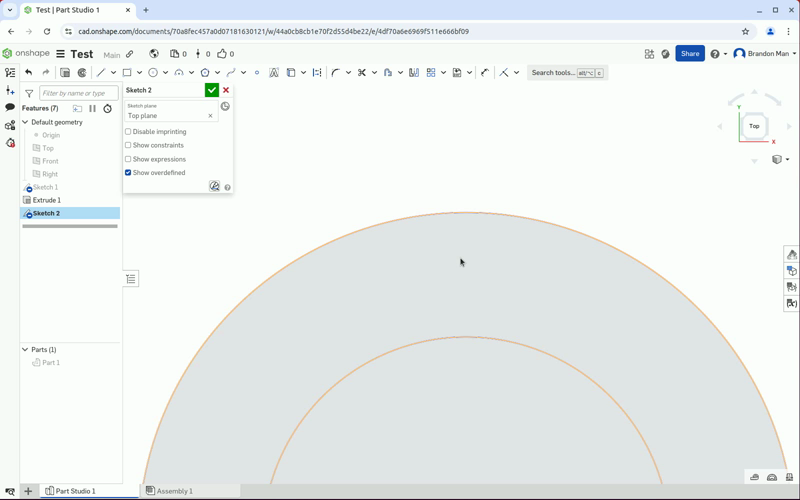
click(460, 257)
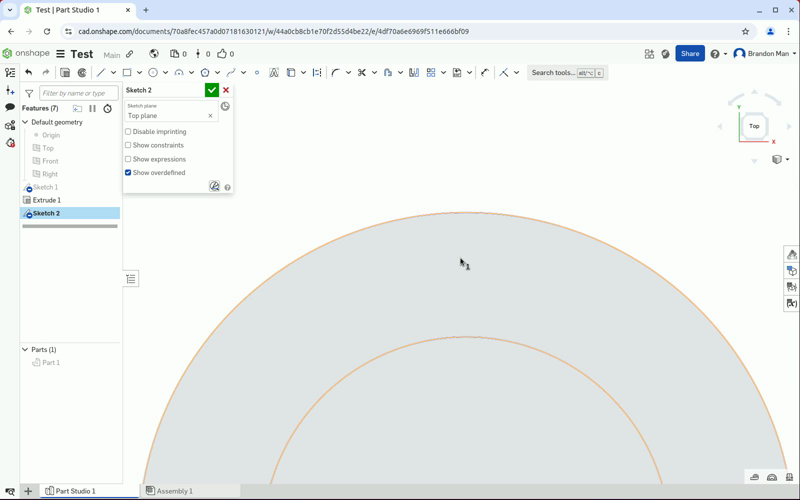
scroll(-6)
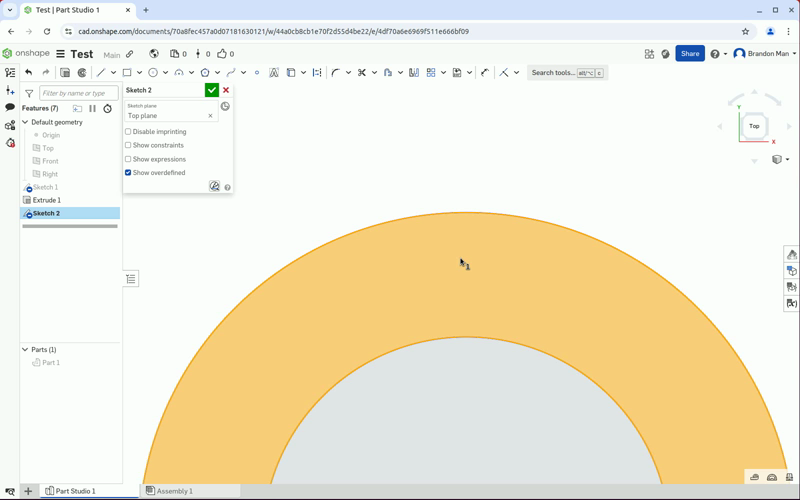
scroll(-6)
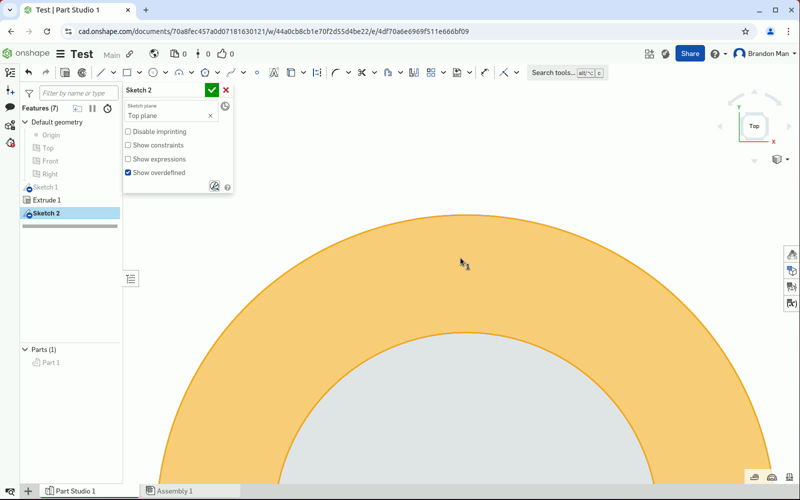
scroll(-6)
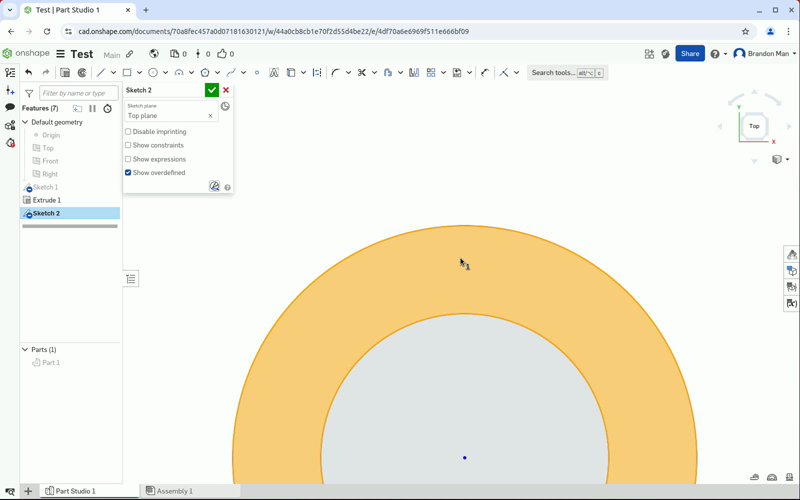
scroll(-6)
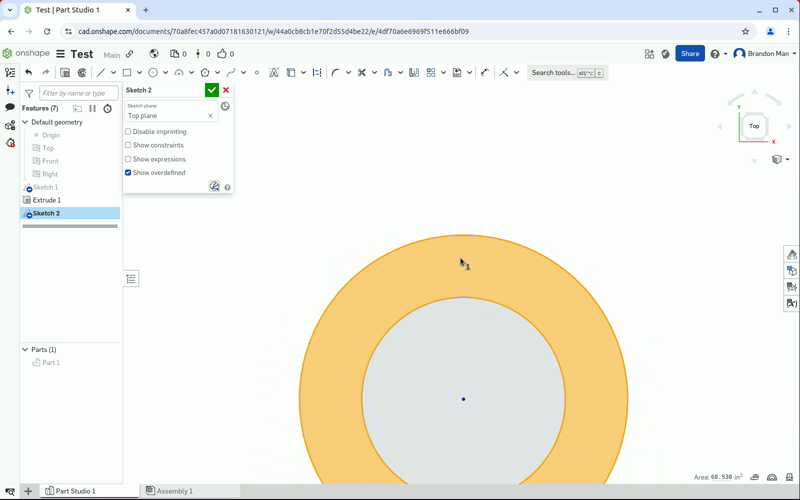
scroll(-6)
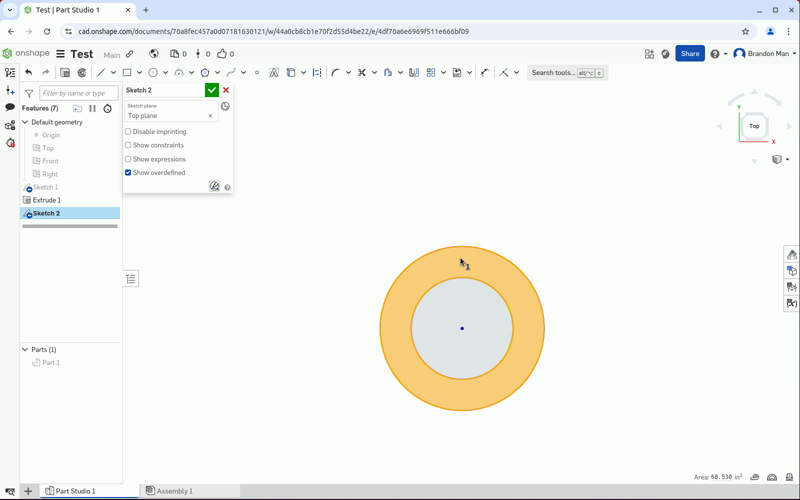
scroll(-6)
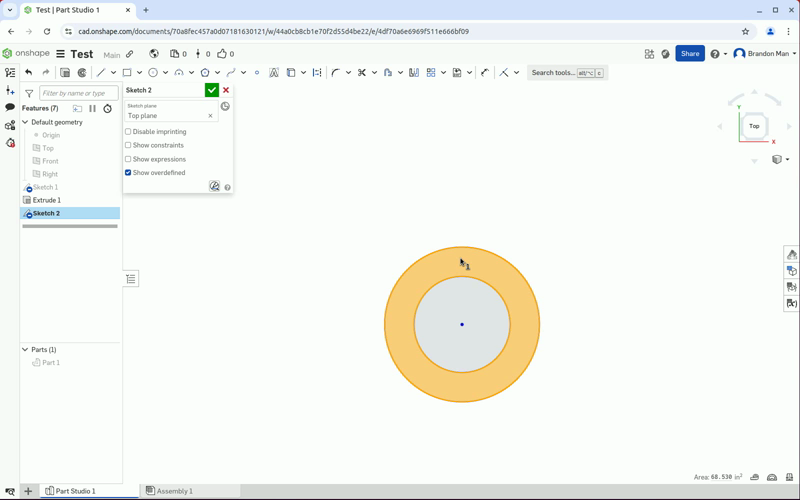
scroll(-6)
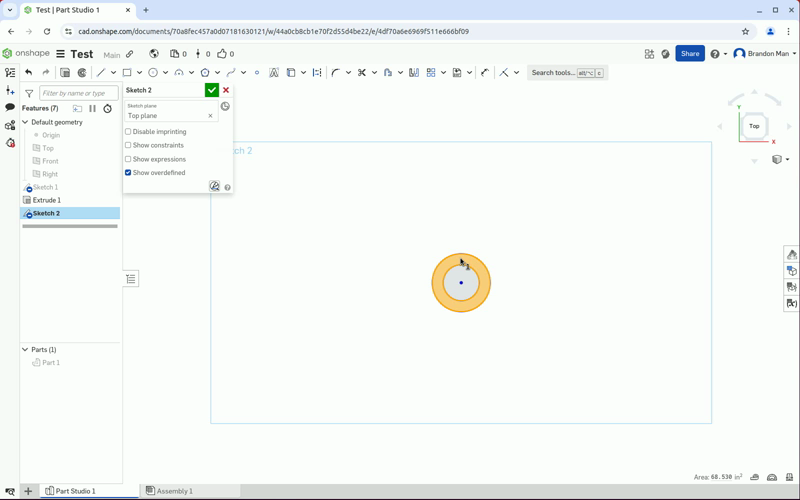
mouse_move(73, 352)
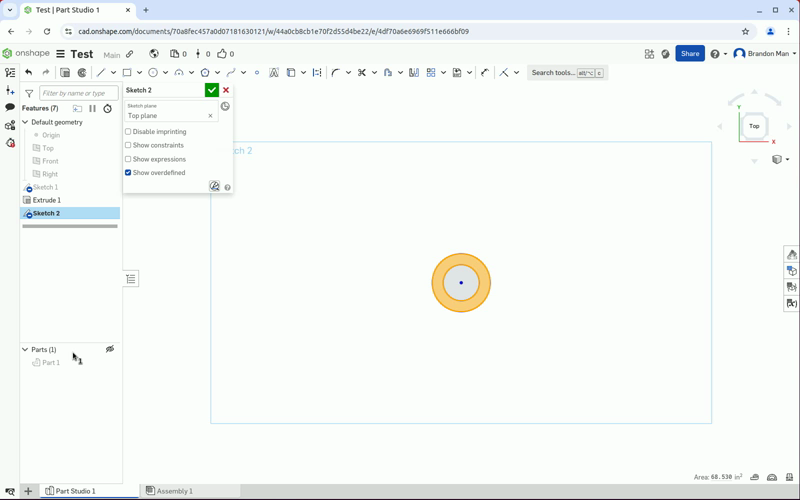
key(shift+y)
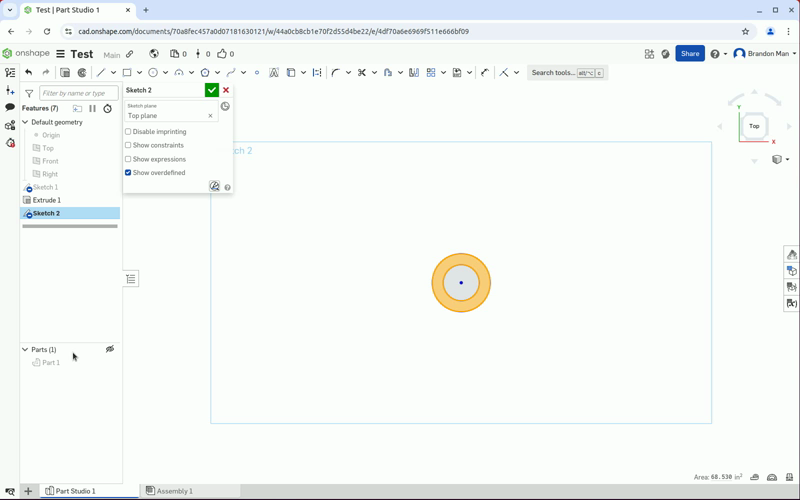
key(shift+e)
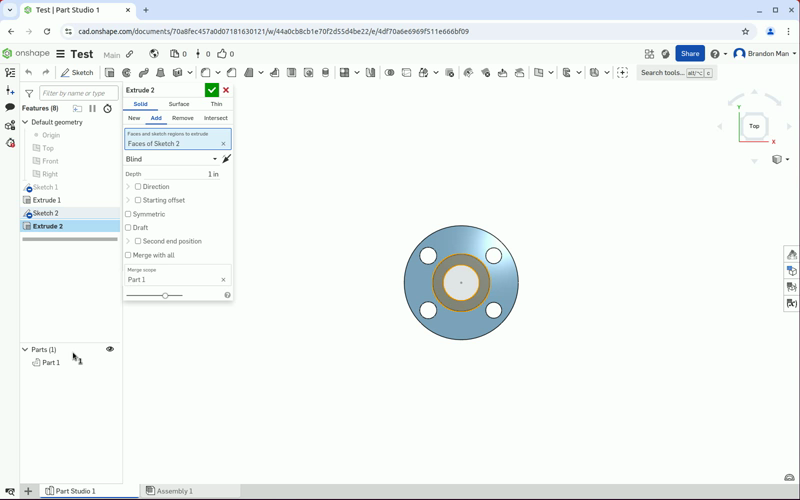
mouse_move(143, 106)
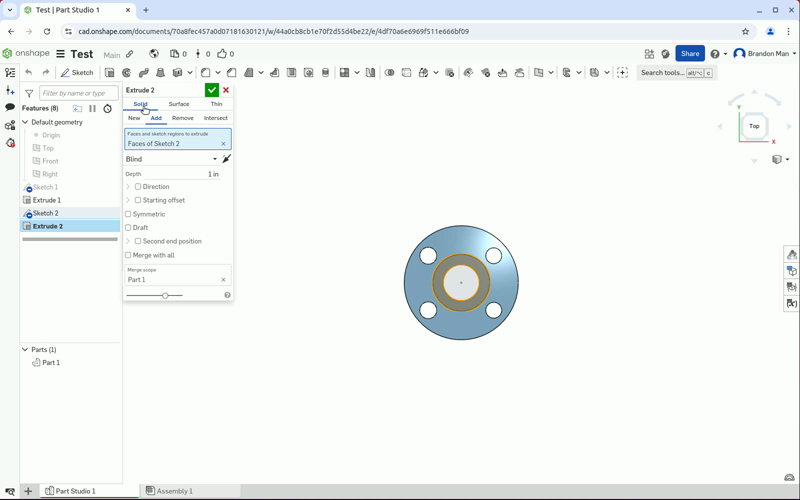
click(143, 106)
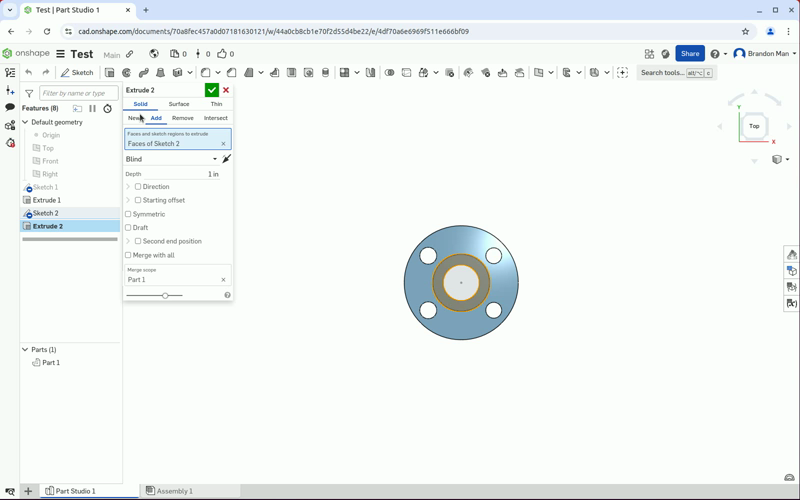
mouse_move(137, 120)
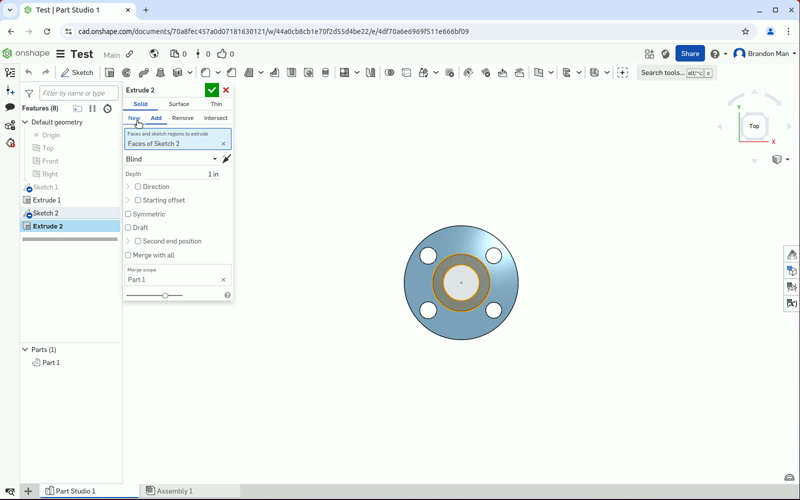
click(137, 120)
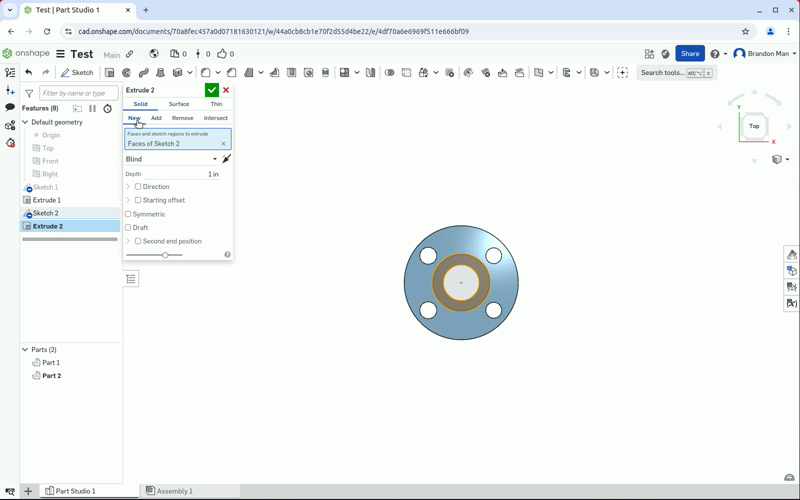
key(tab, 4)
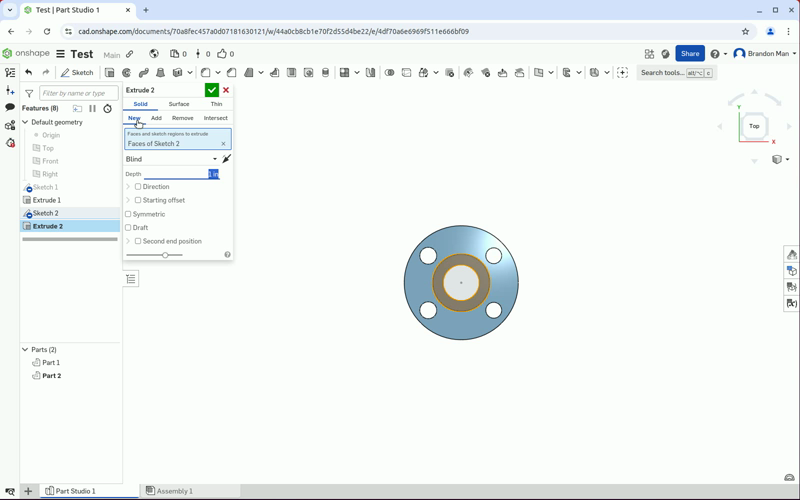
text(6.981)
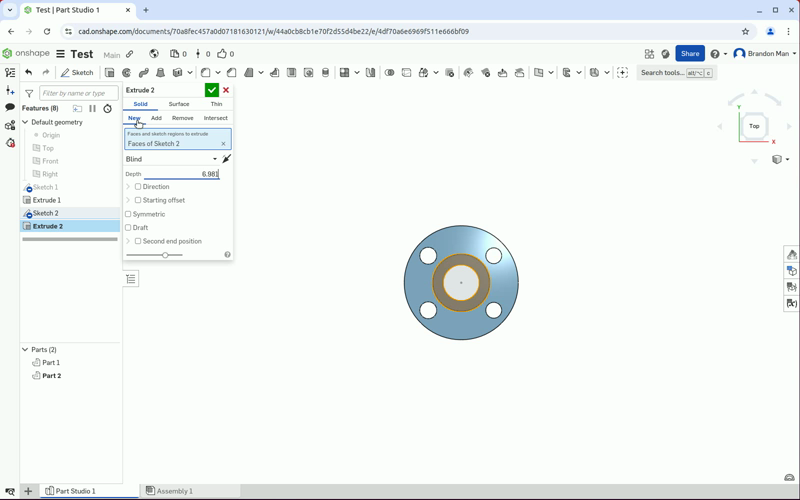
key(enter)
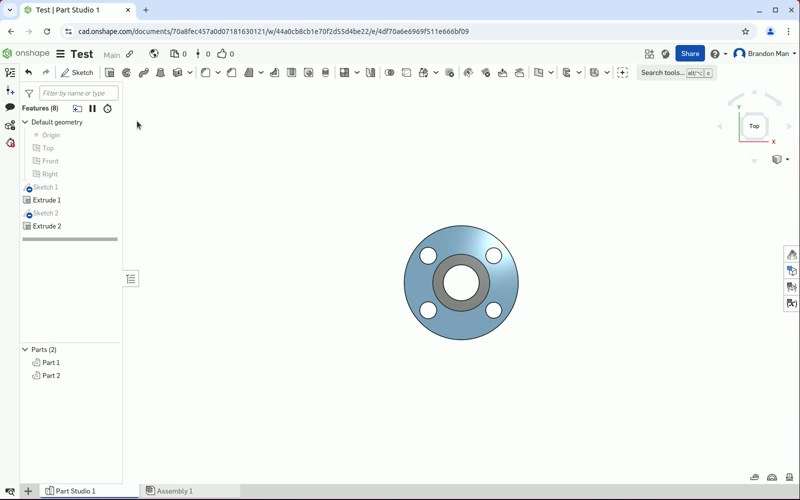
key(shift+h)
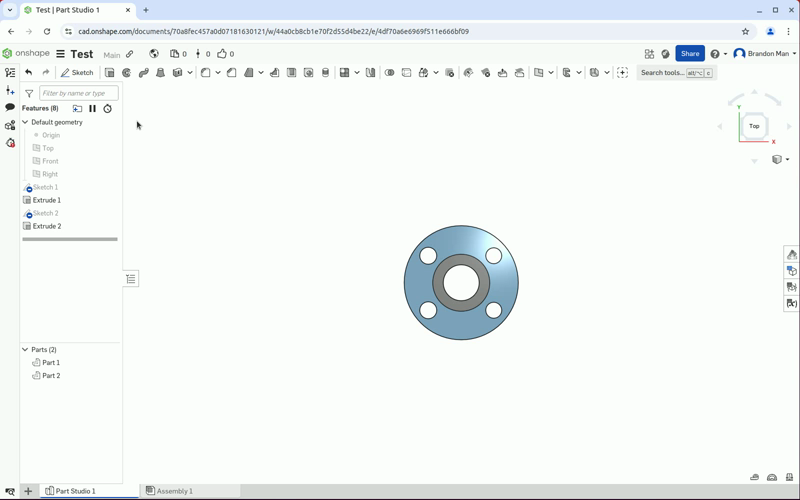
key(shift+h)
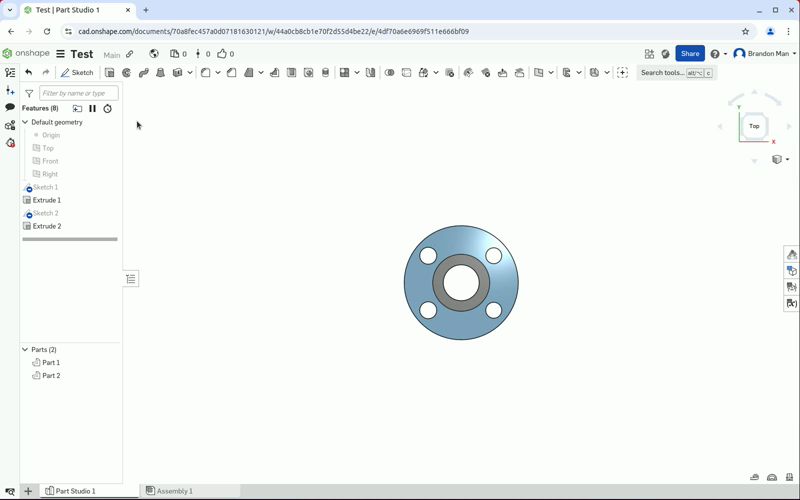
mouse_move(73, 189)
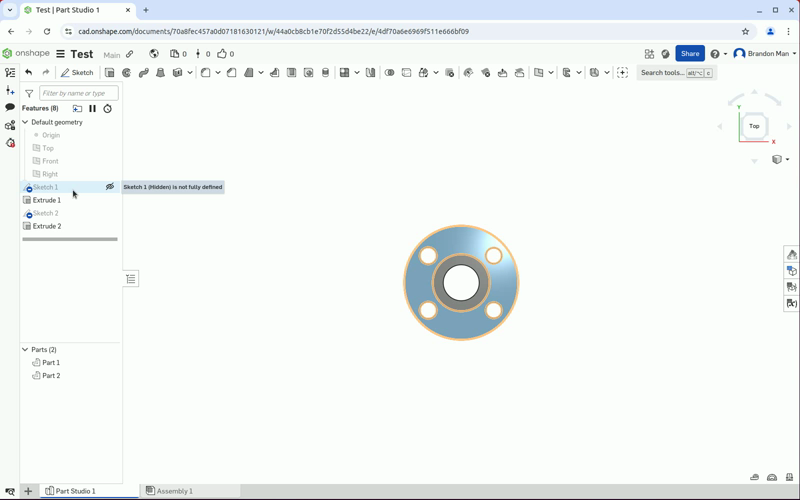
click(73, 189)
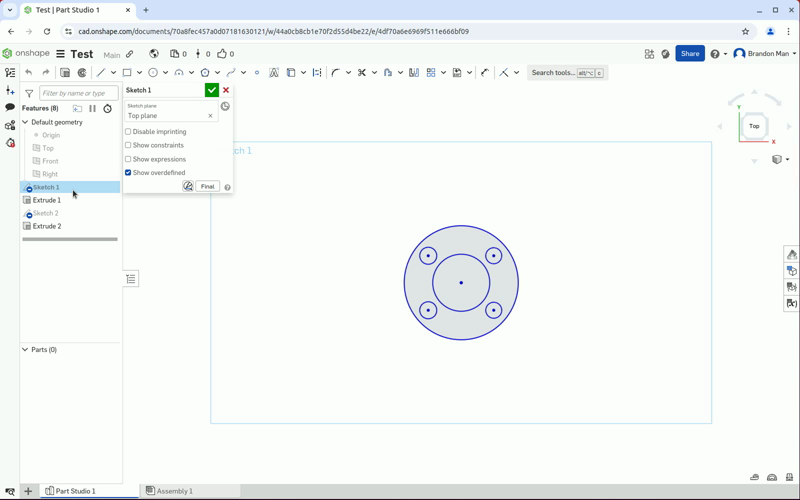
mouse_move(229, 92)
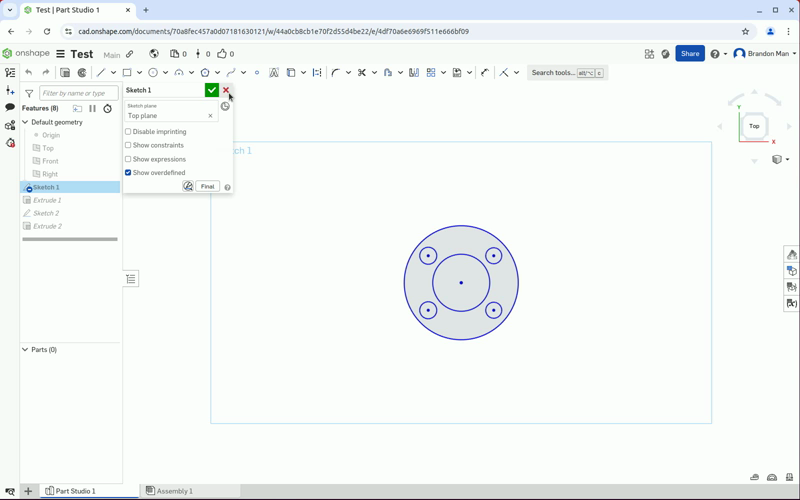
click(229, 92)
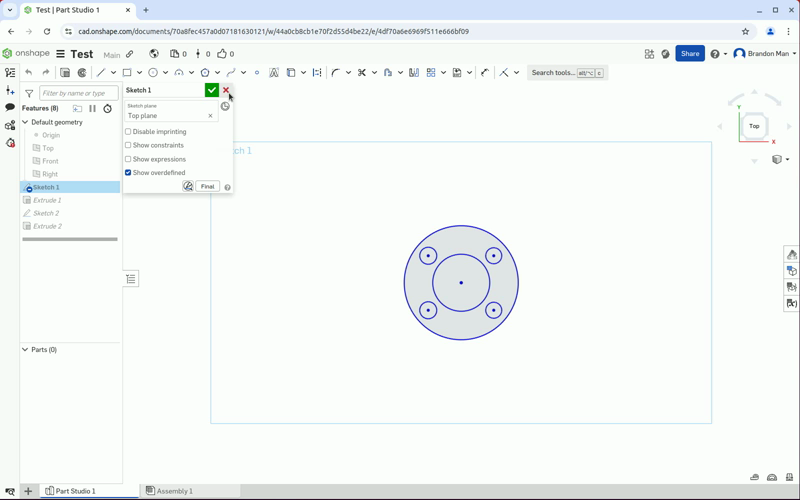
key(shift+s)
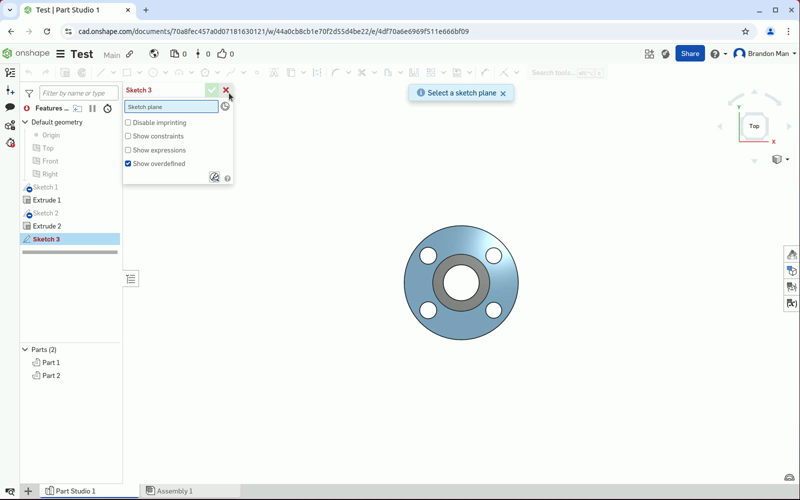
mouse_move(73, 150)
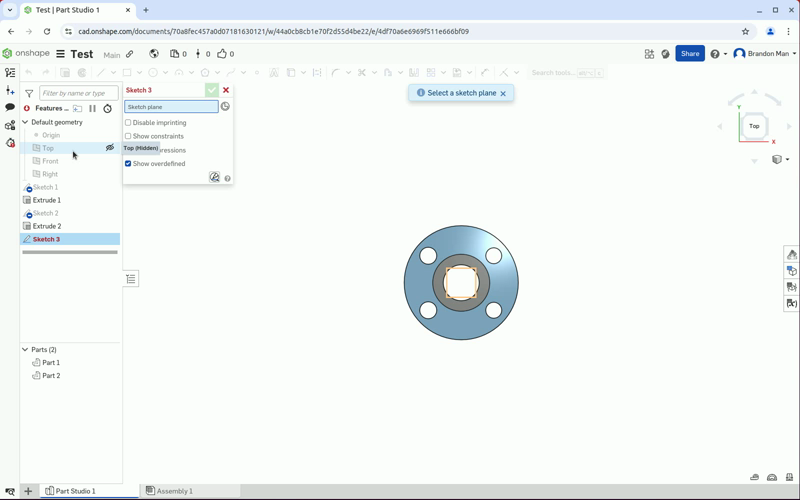
click(73, 150)
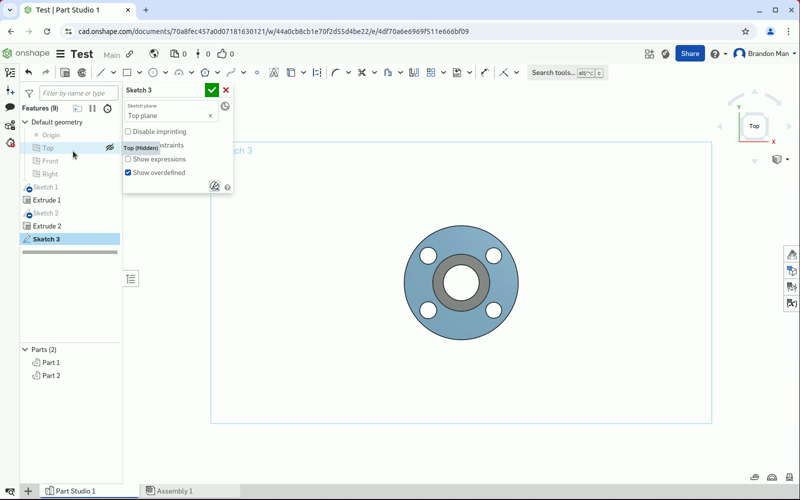
mouse_move(73, 352)
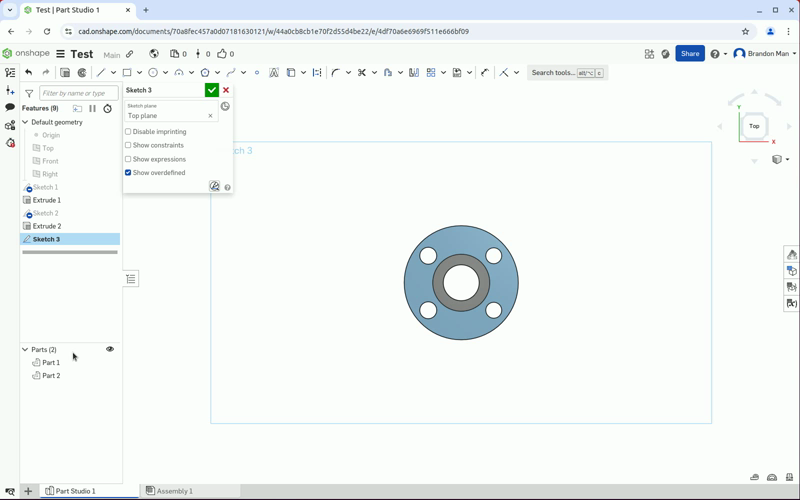
key(y)
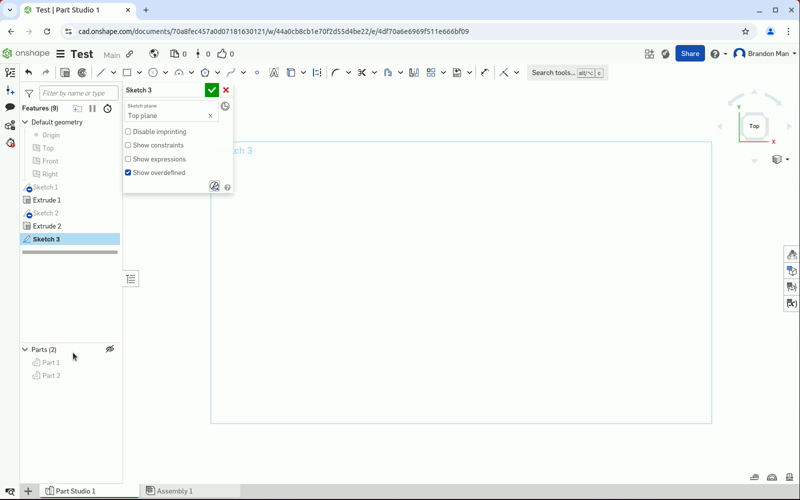
key(c)
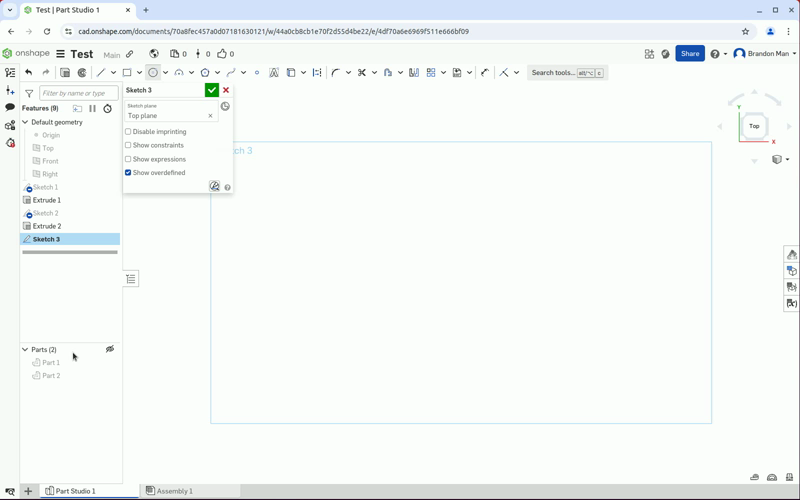
key_down(shift)
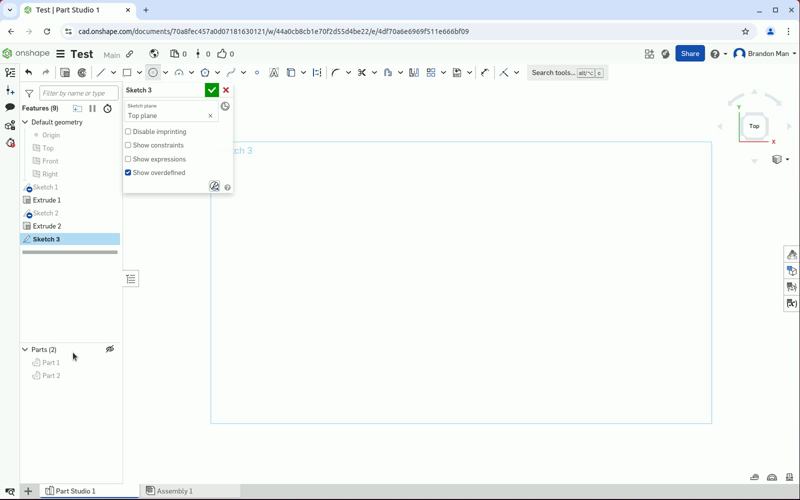
mouse_move(461, 282)
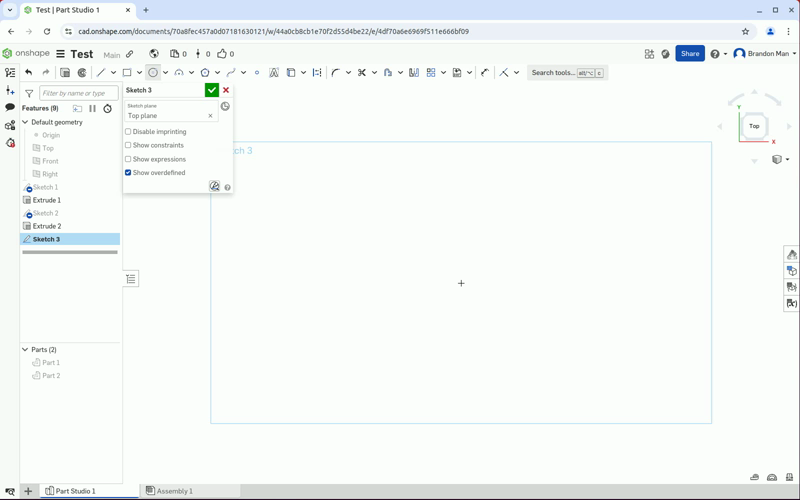
click(461, 282)
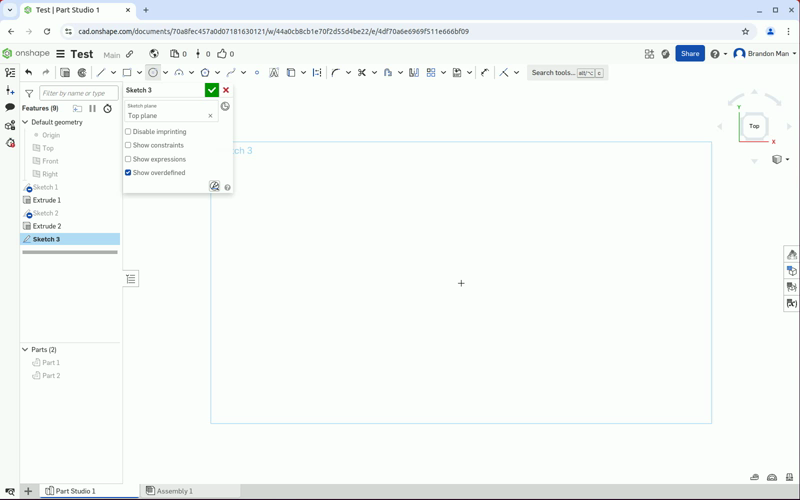
key_up(shift)
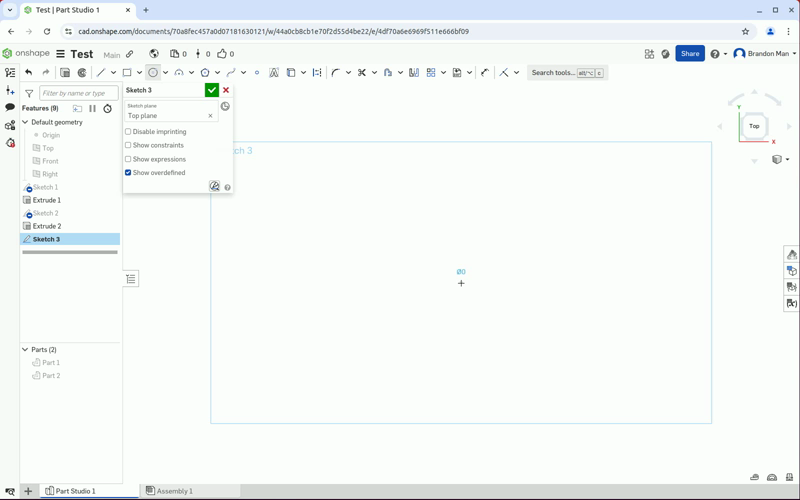
mouse_move(479, 282)
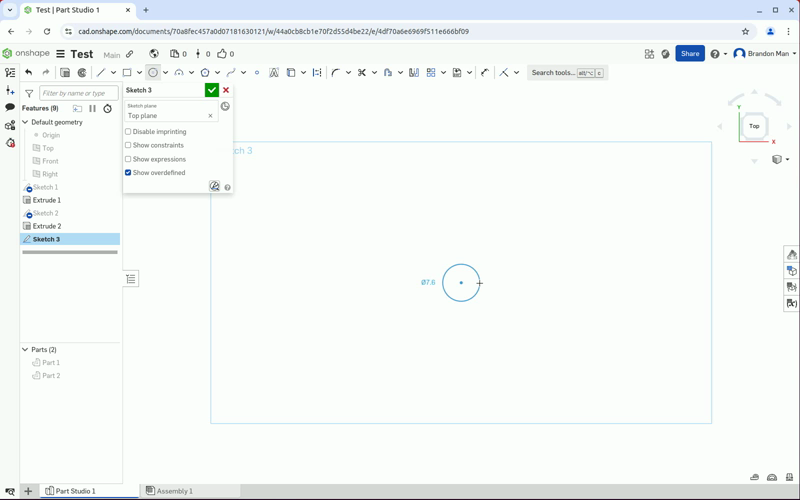
click(479, 282)
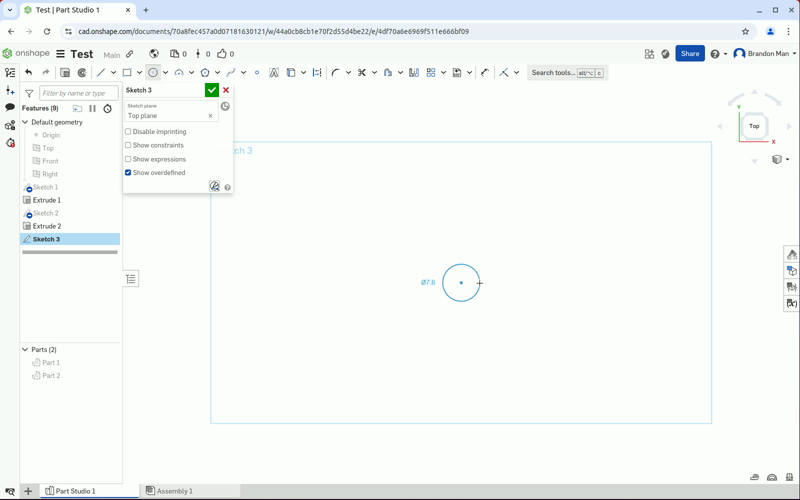
key(esc)
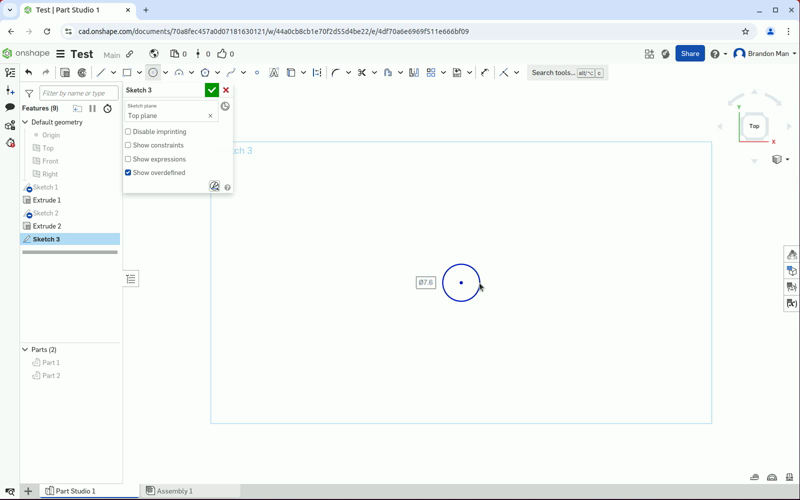
mouse_move(459, 294)
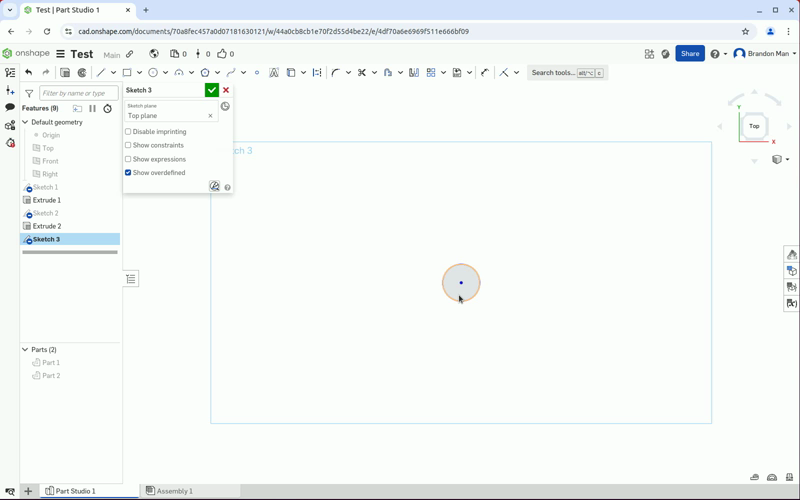
scroll(6)
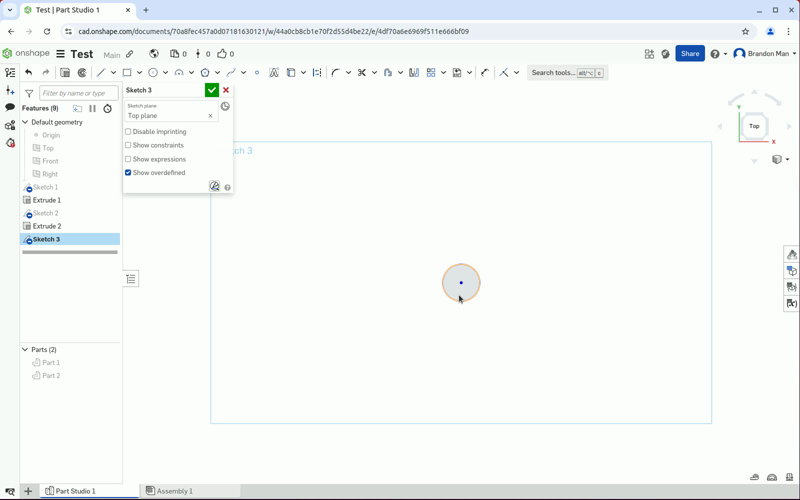
scroll(6)
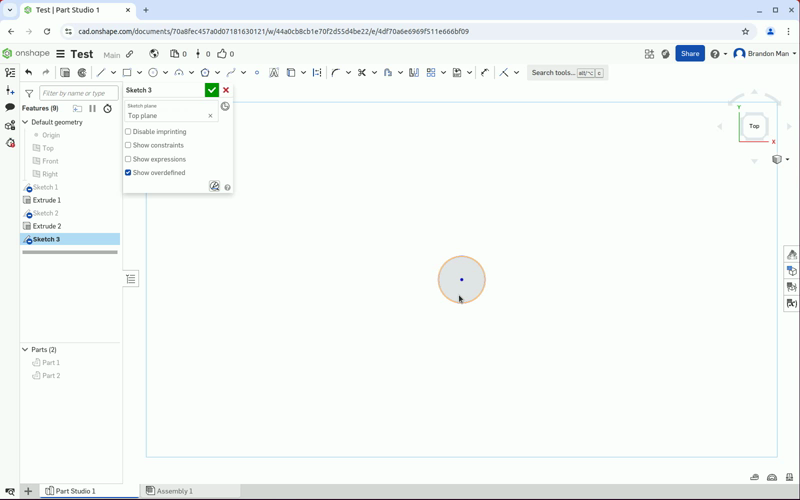
scroll(6)
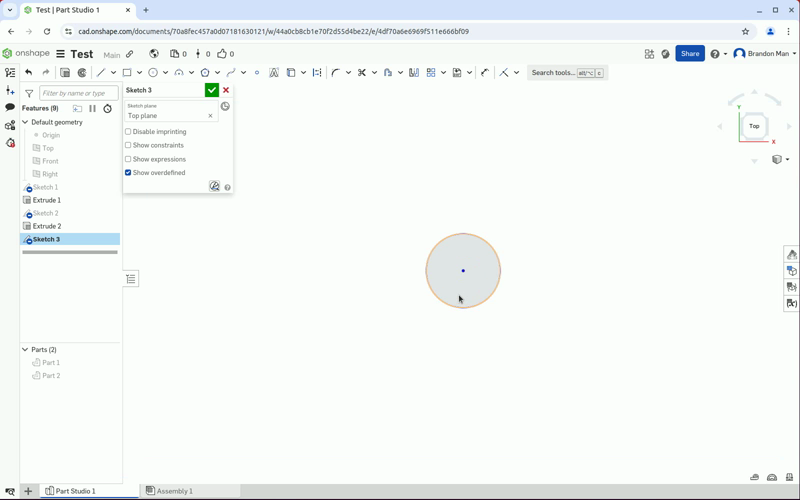
scroll(6)
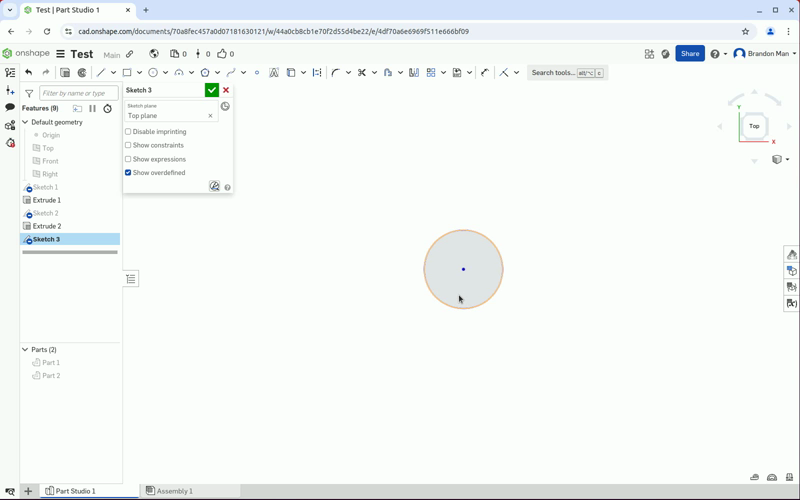
scroll(6)
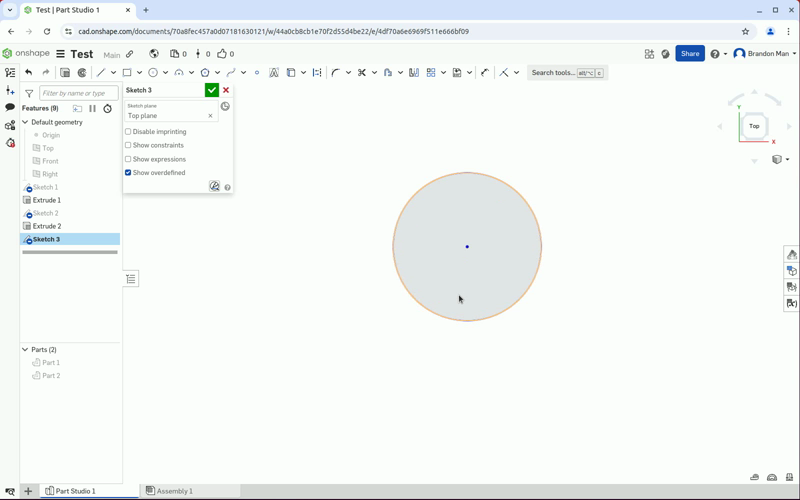
scroll(6)
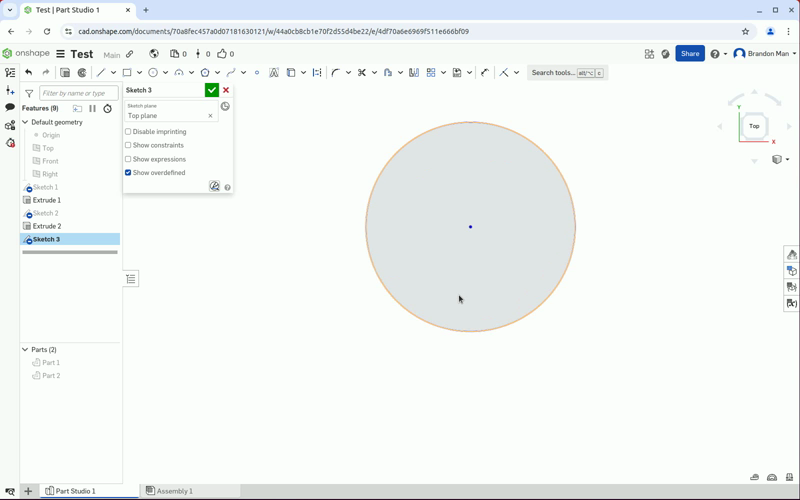
scroll(6)
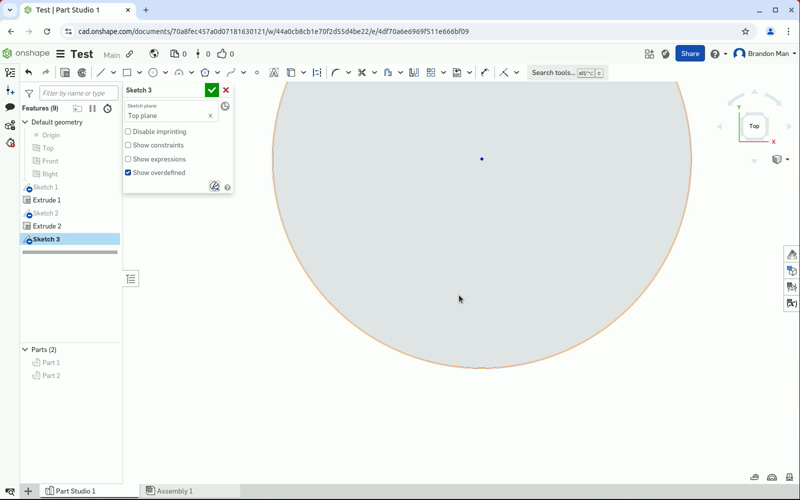
click(459, 294)
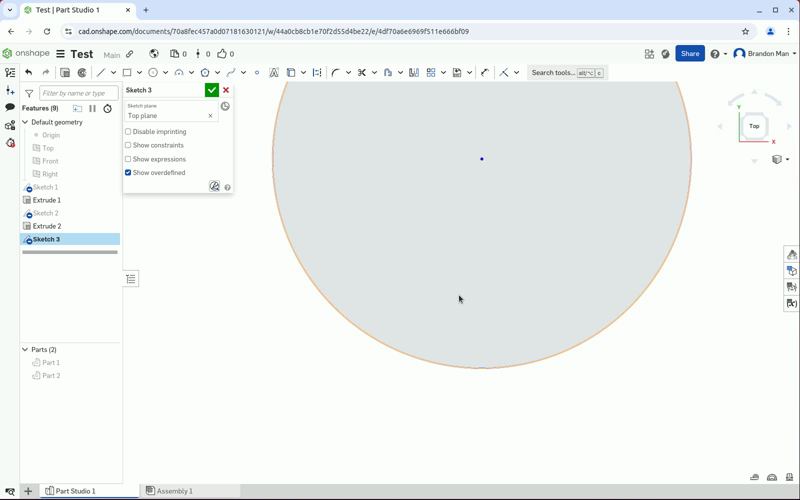
scroll(-6)
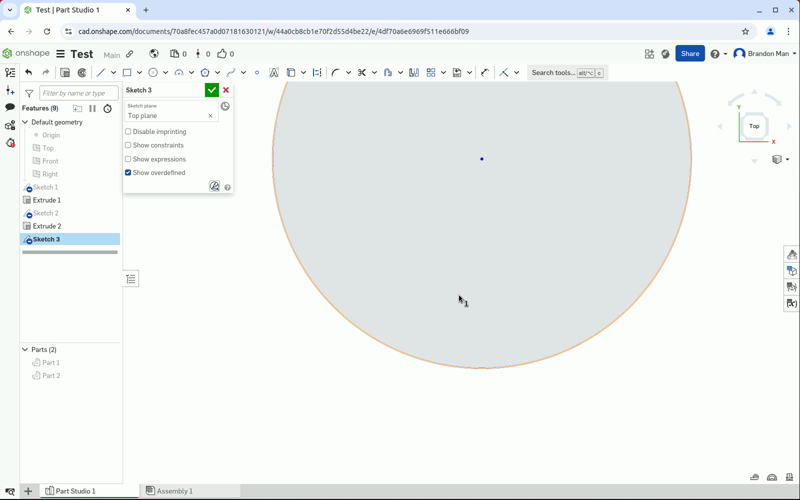
scroll(-6)
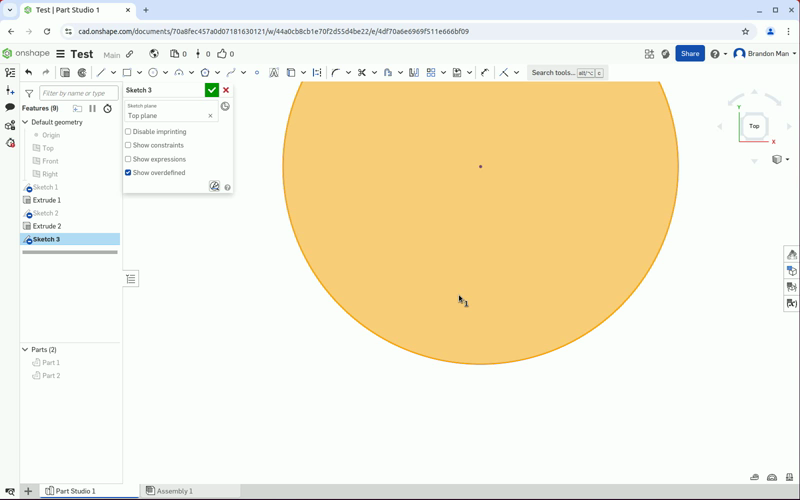
scroll(-6)
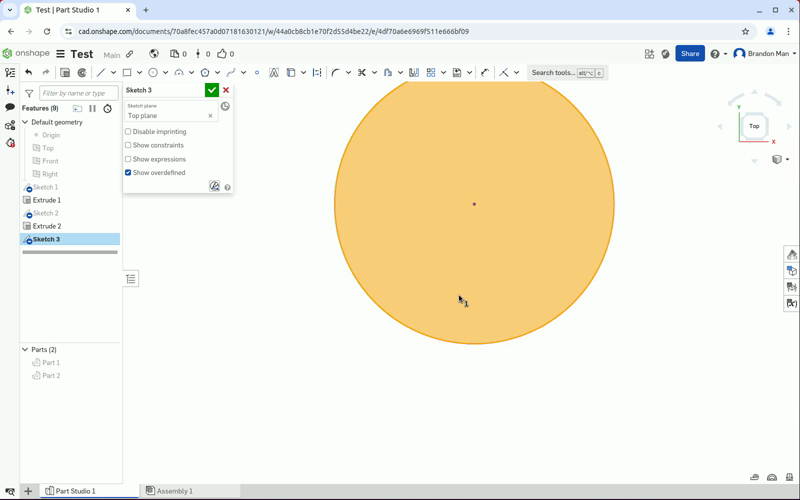
scroll(-6)
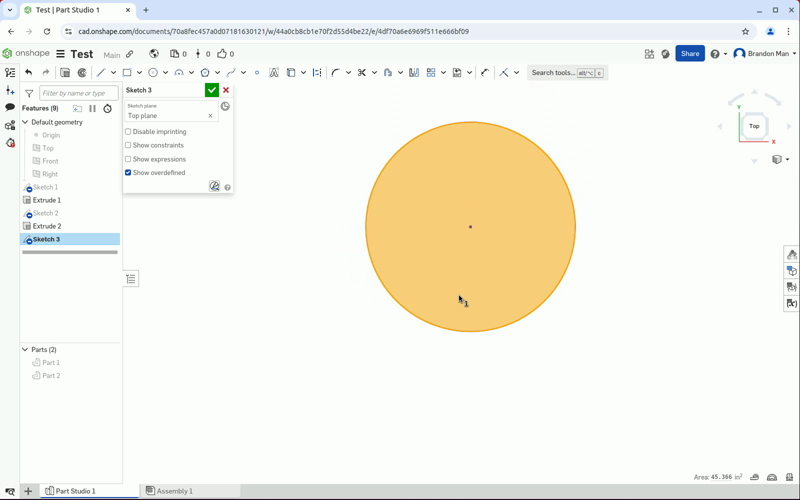
scroll(-6)
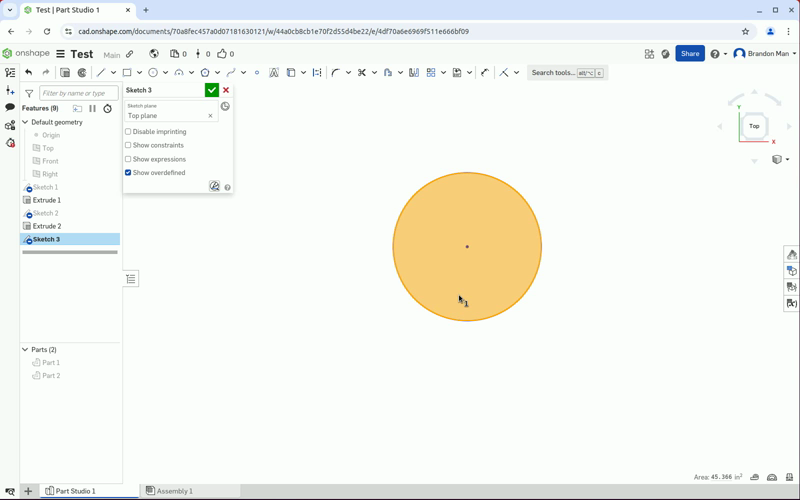
scroll(-6)
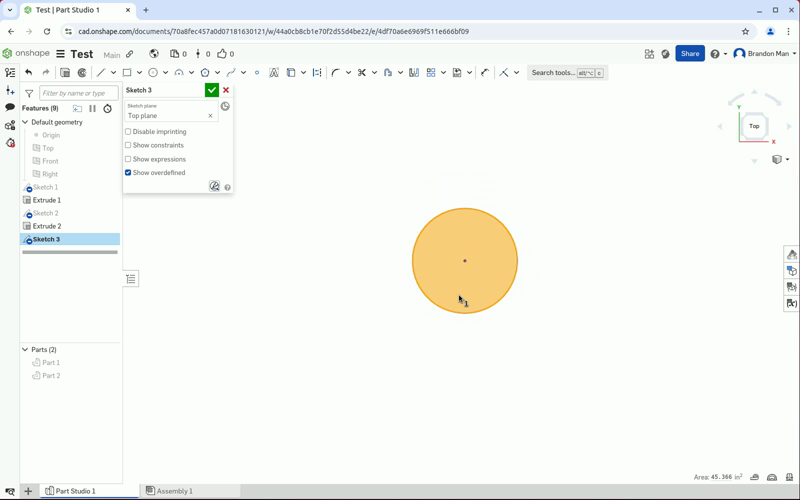
scroll(-6)
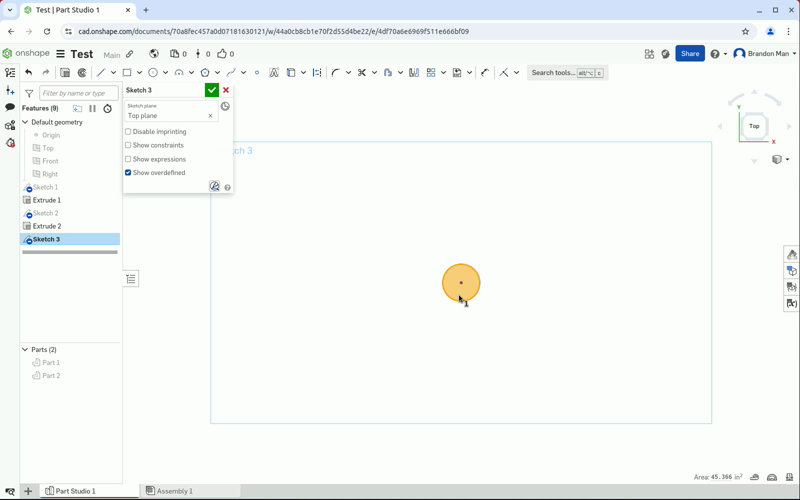
mouse_move(73, 352)
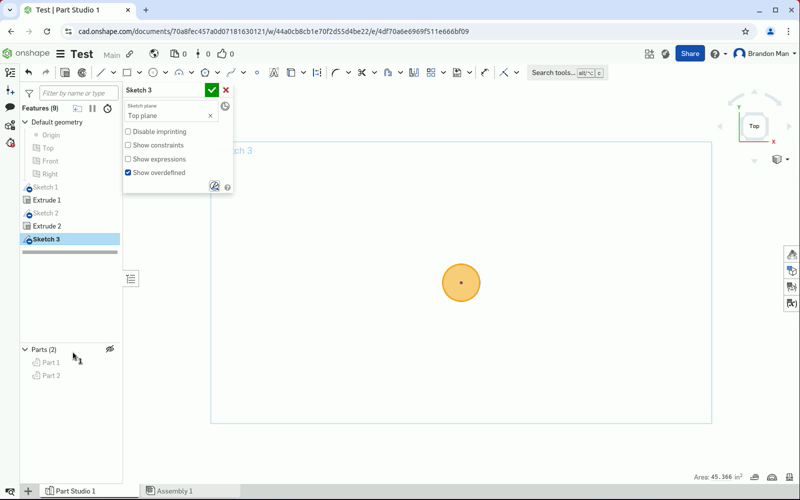
key(shift+y)
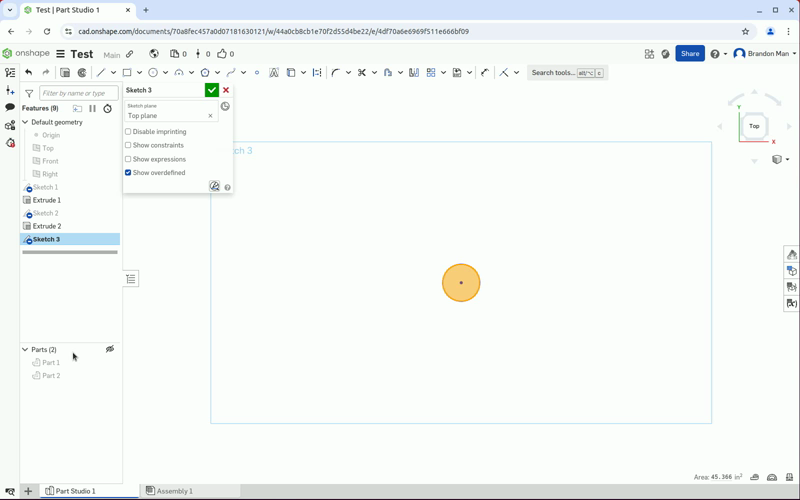
key(shift+e)
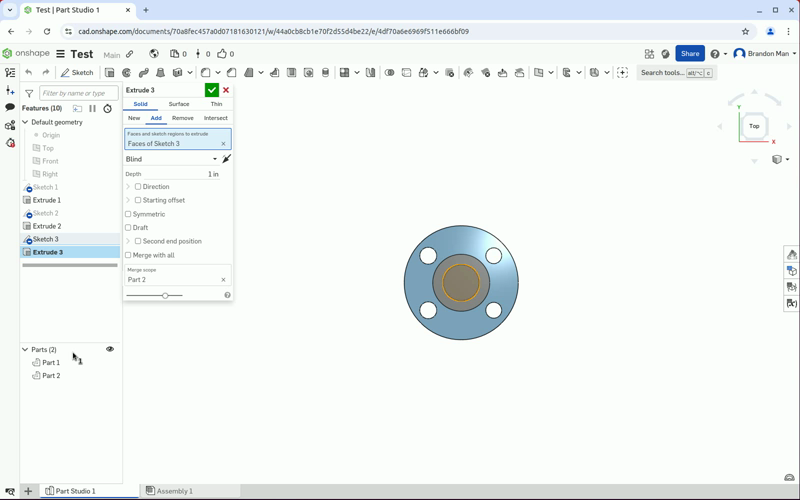
mouse_move(143, 106)
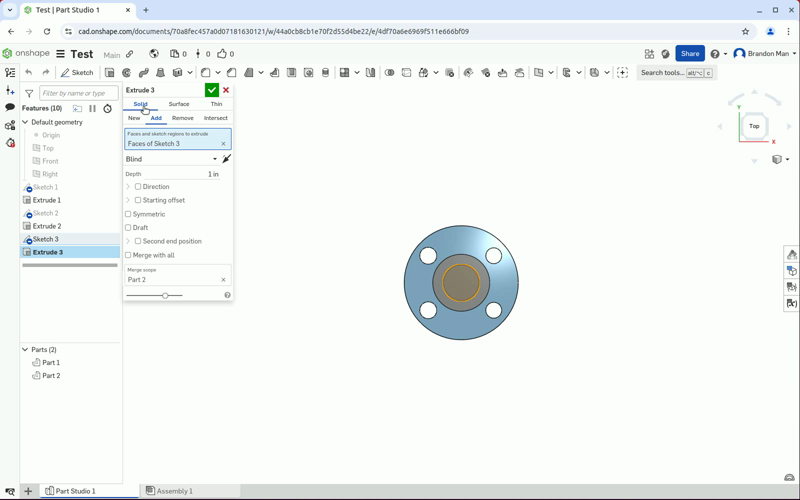
click(143, 106)
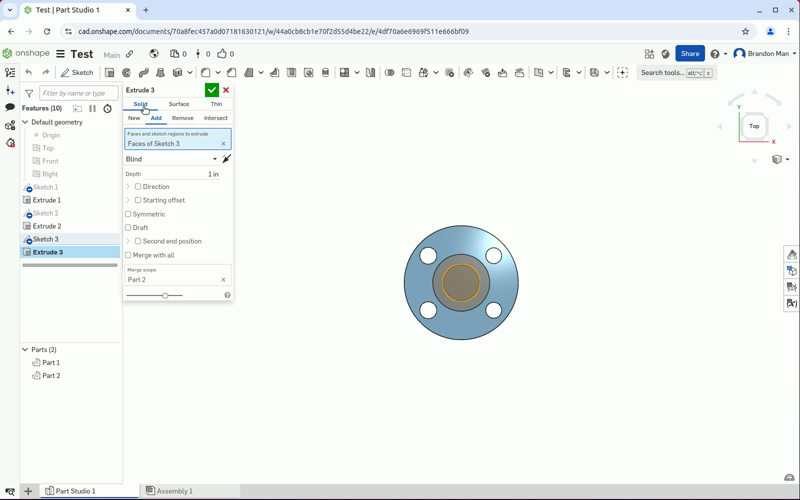
mouse_move(137, 120)
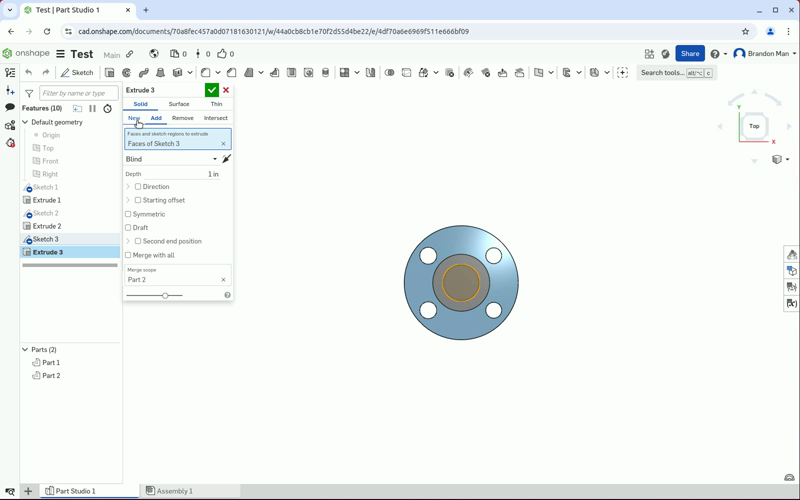
click(137, 120)
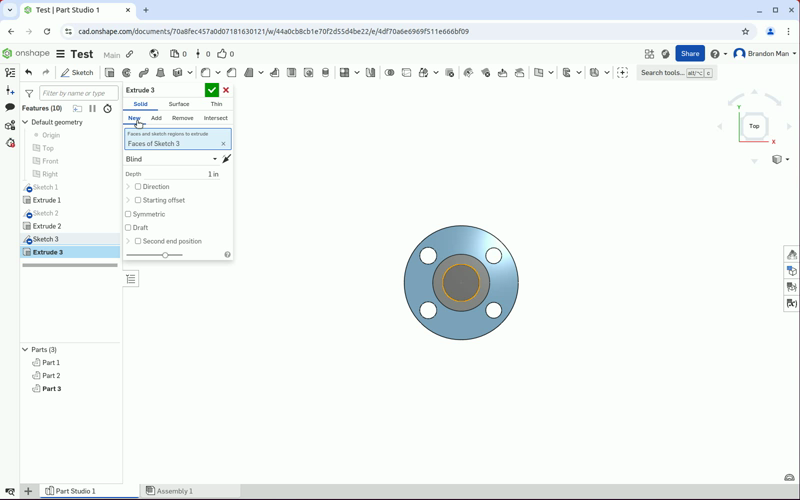
key(tab, 4)
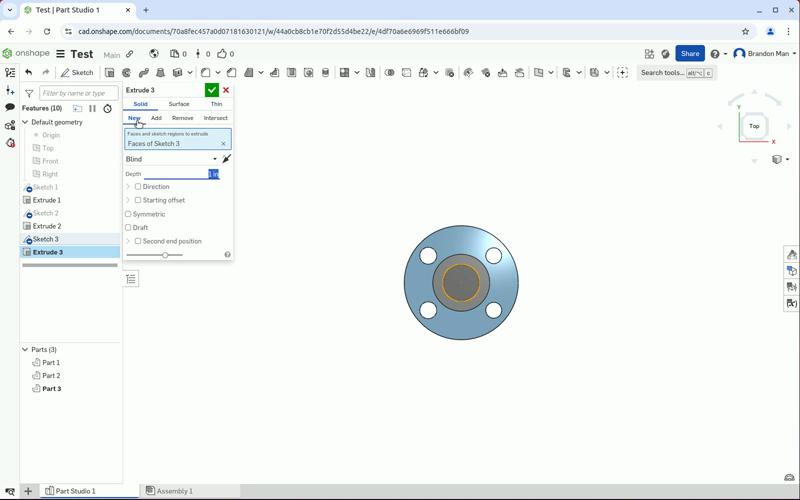
text(6.981)
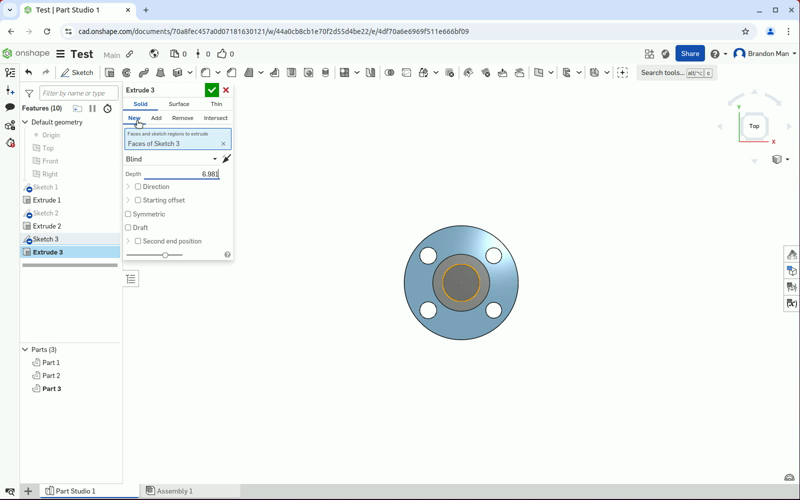
key(enter)
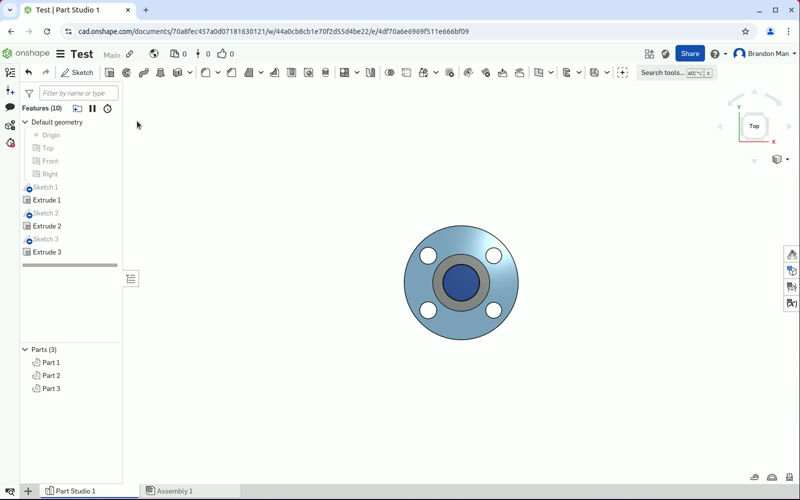
key(shift+h)
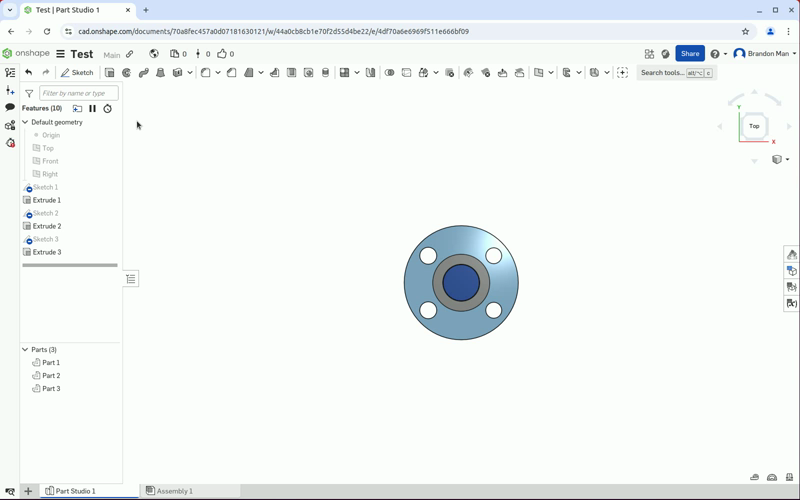
key(shift+h)
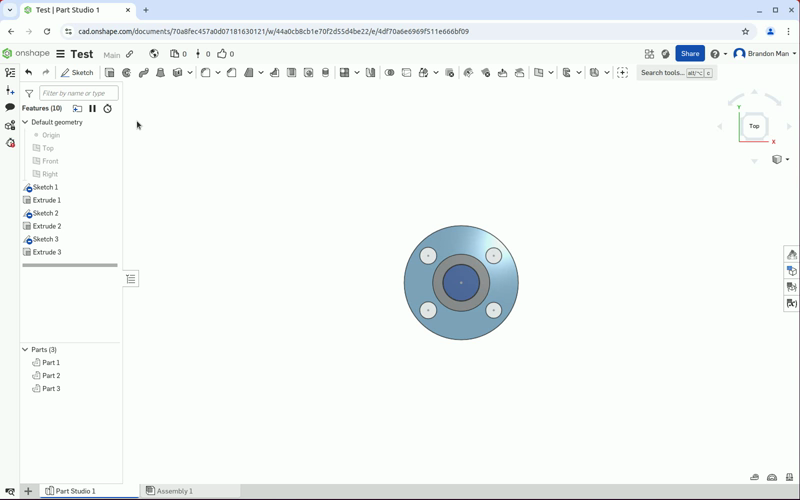
key(shift+7)
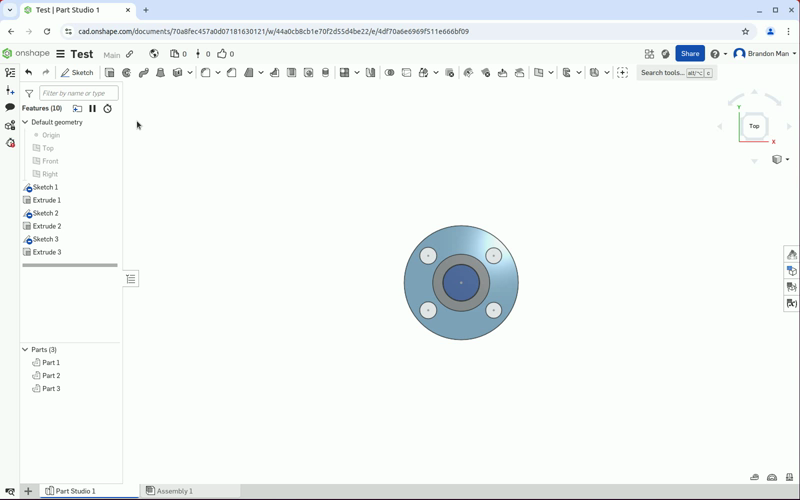
key(up, 3)
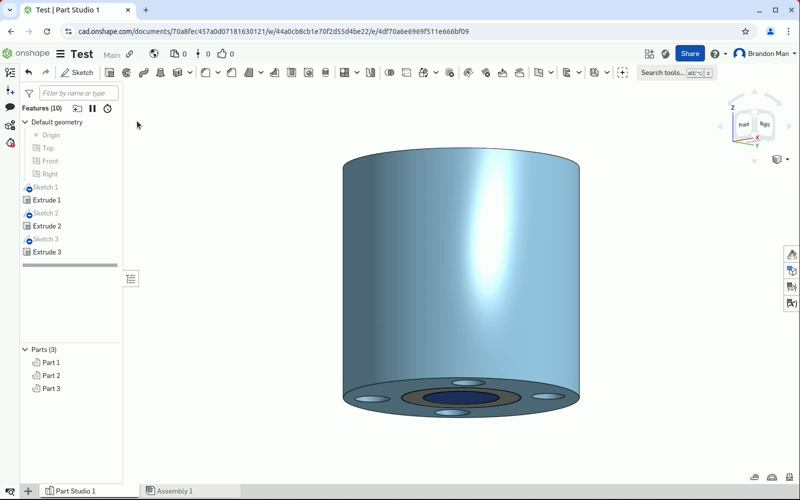
key(left, 3)
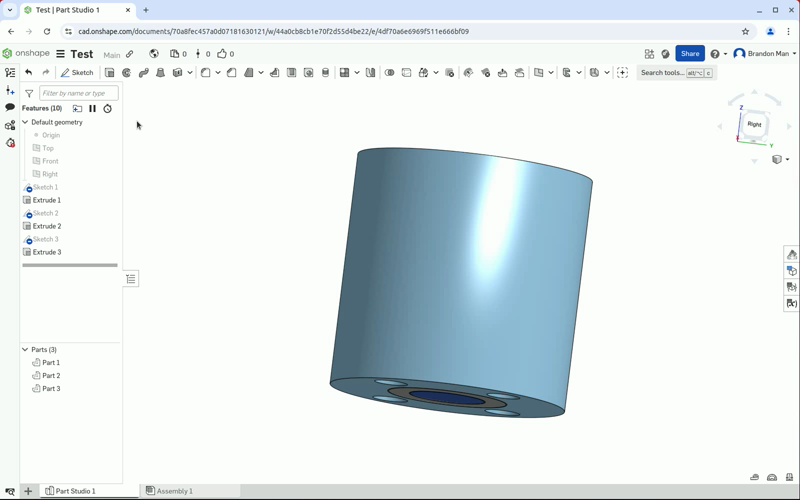
key(right, 3)
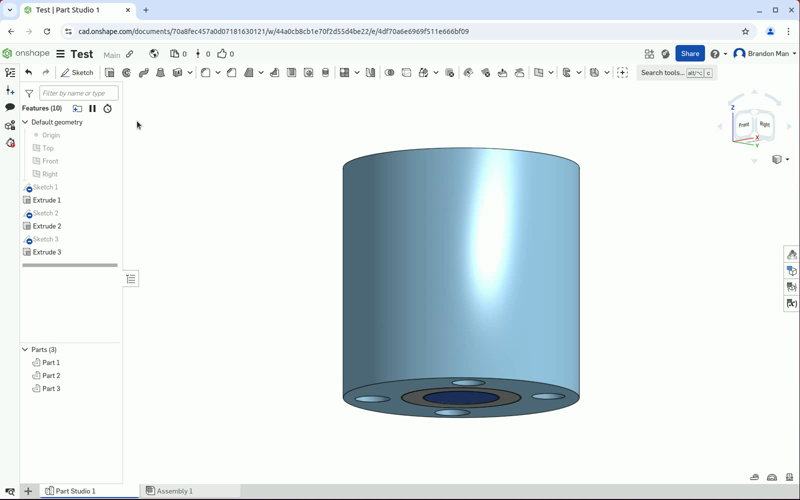
key(down, 3)
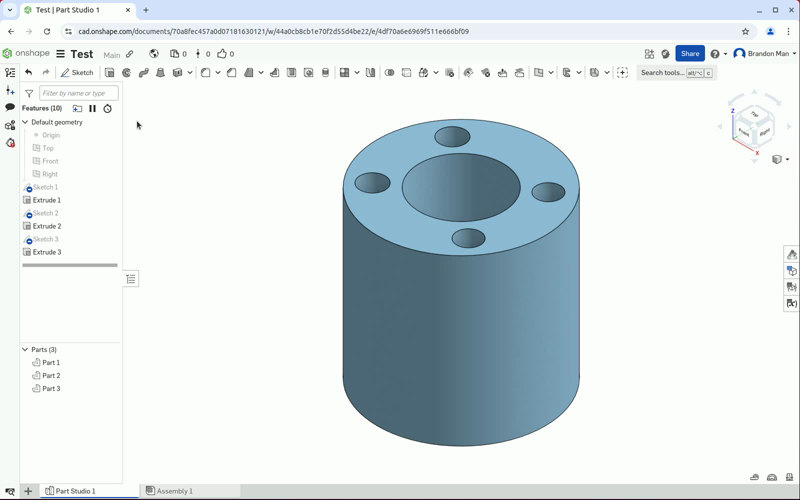
mouse_move(73, 189)
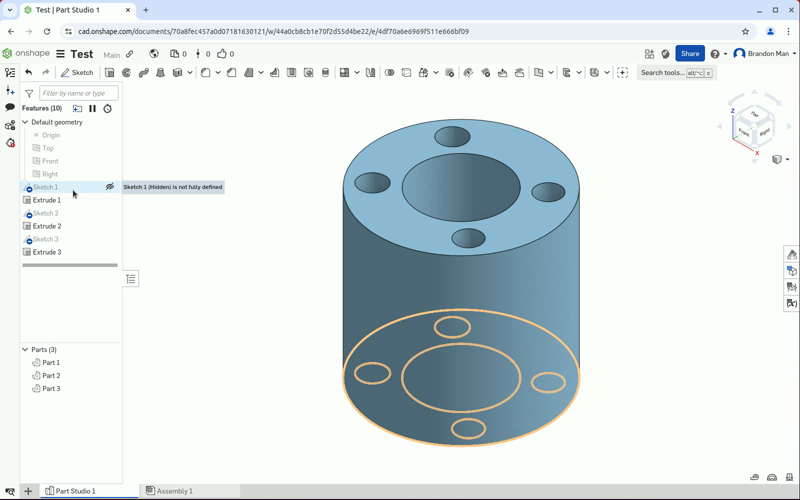
click(73, 189)